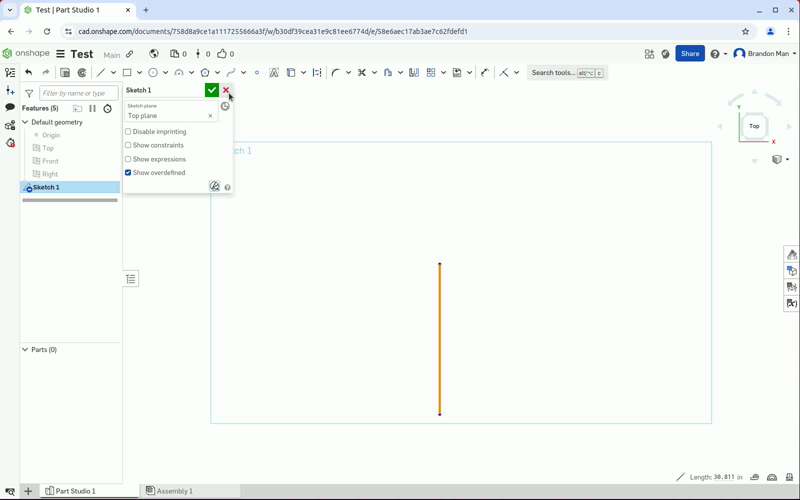
key(shift+h)
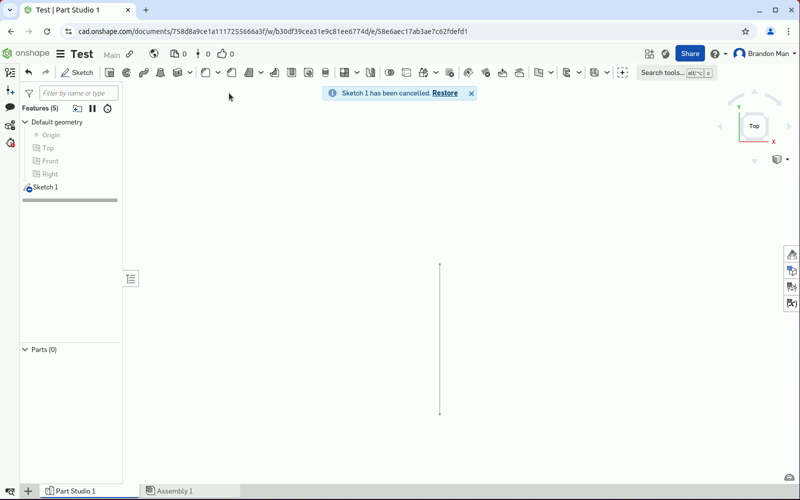
mouse_move(73, 352)
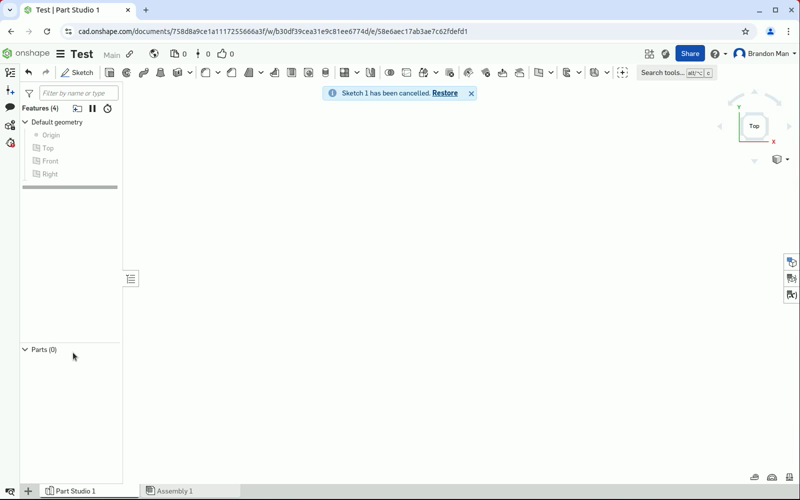
key(y)
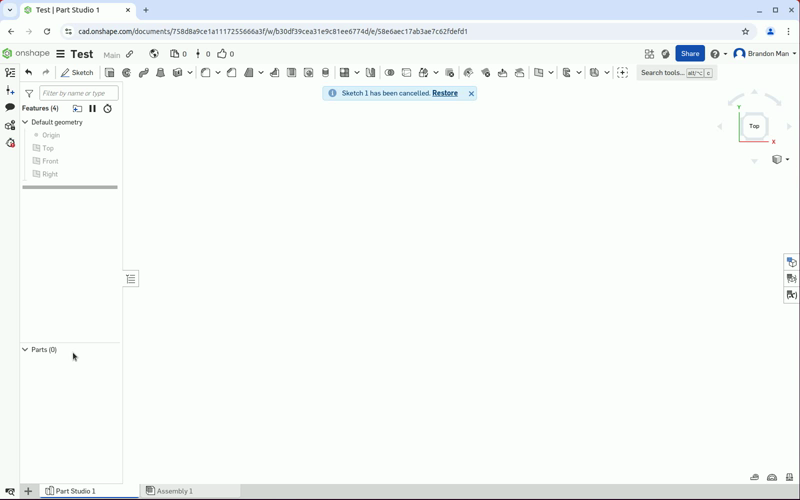
key(shift+p)
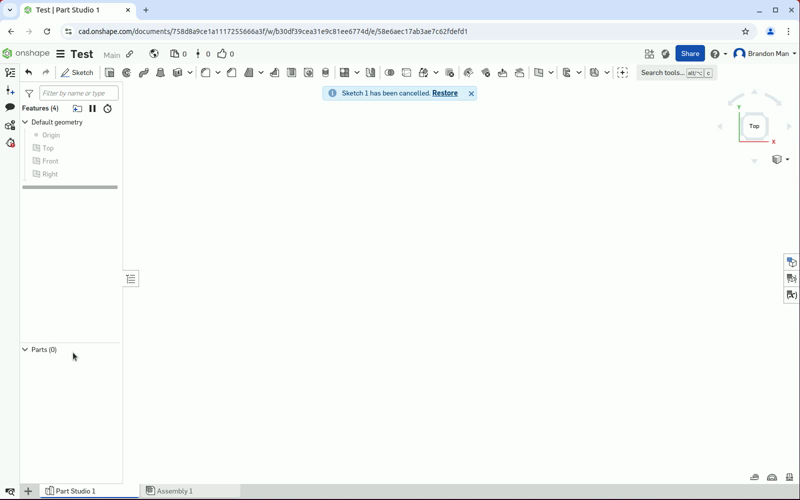
key(space)
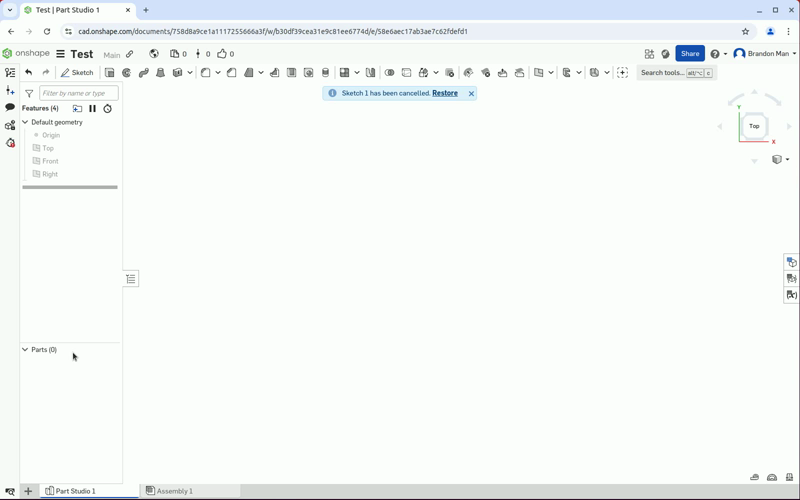
key_down(shift)
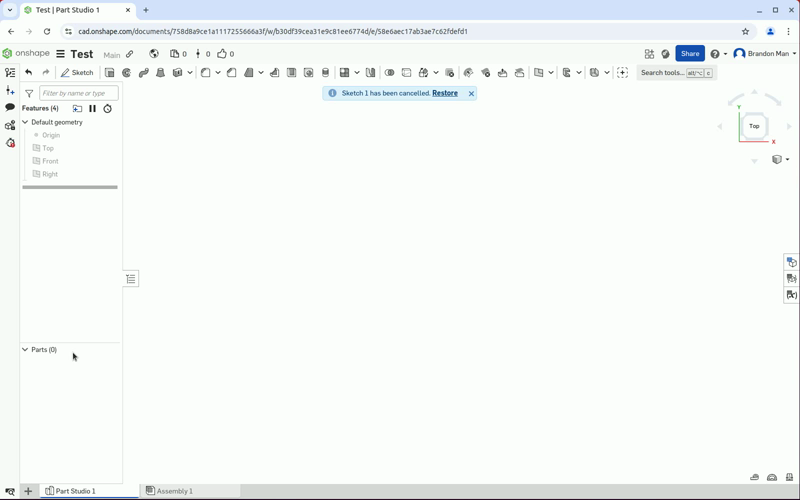
key(up)
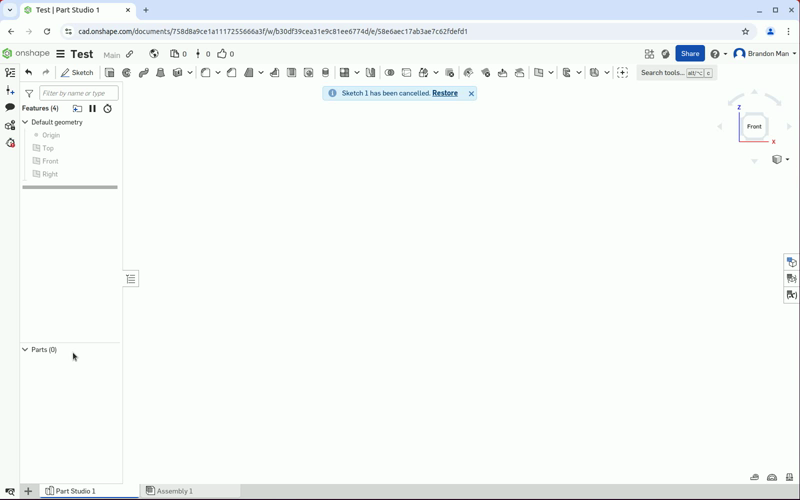
key_up(shift)
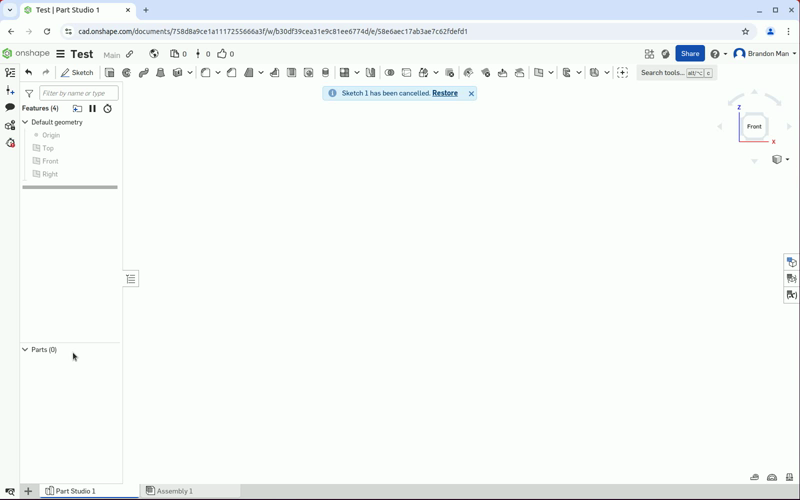
mouse_move(73, 352)
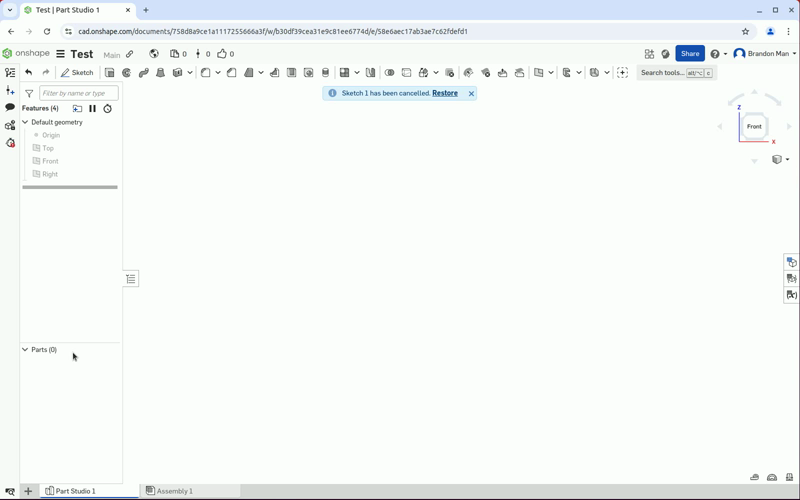
key(shift+y)
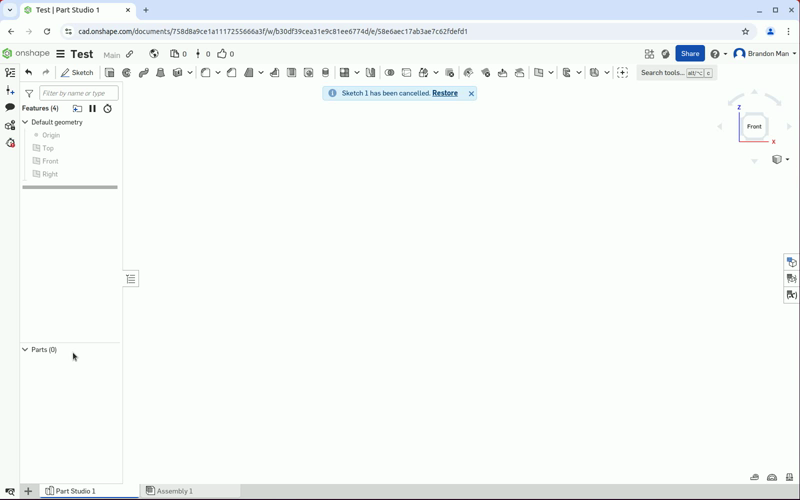
key(shift+s)
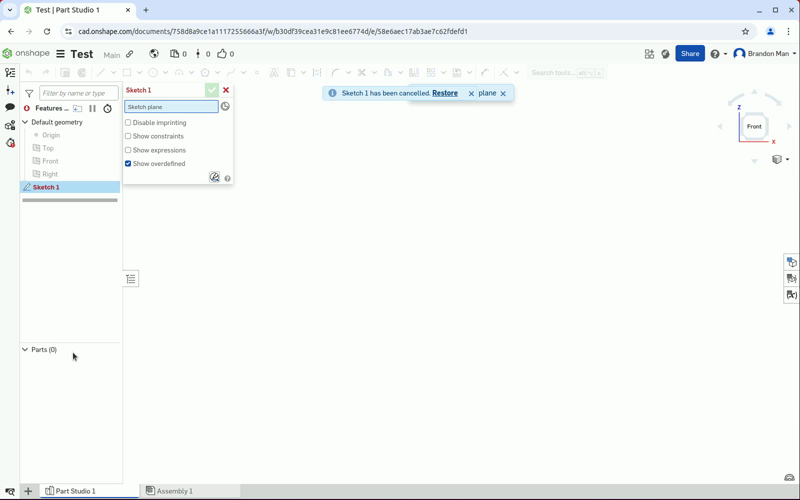
mouse_move(73, 163)
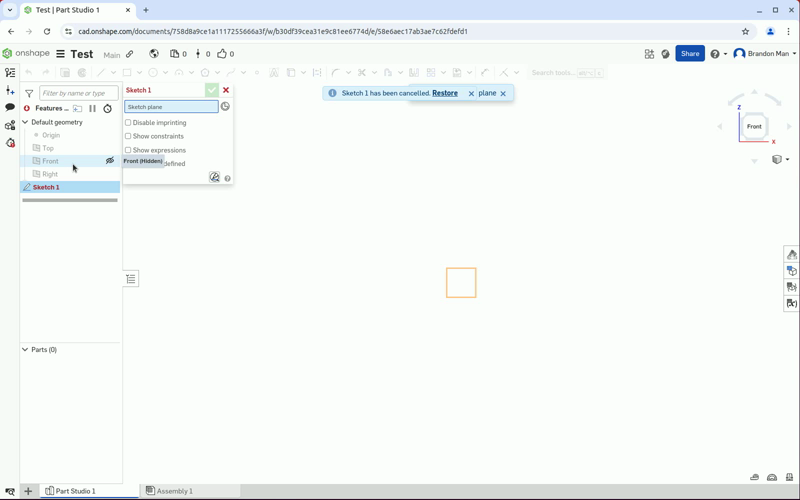
click(73, 163)
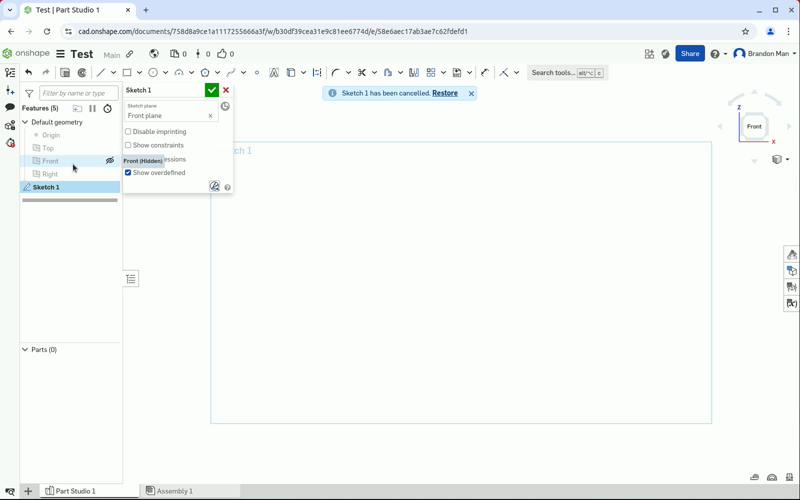
mouse_move(73, 352)
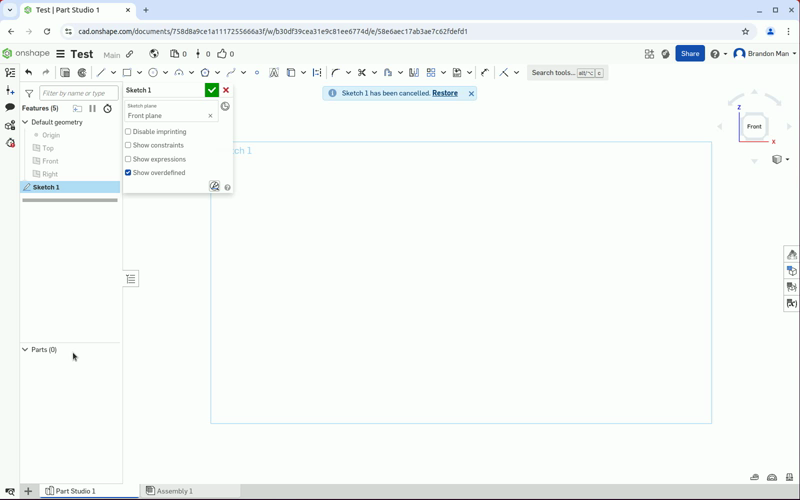
key(y)
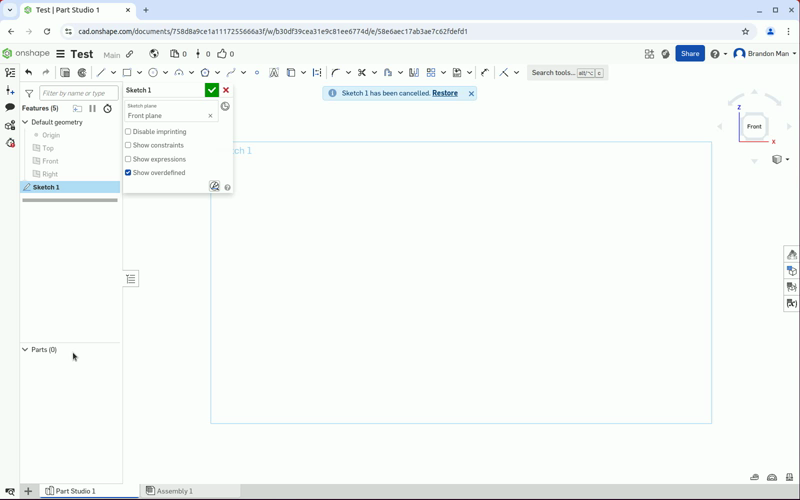
key(l)
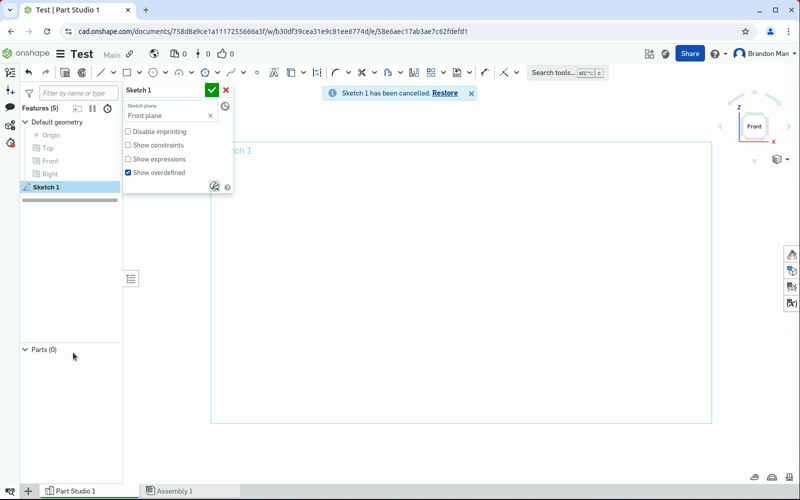
key_down(shift)
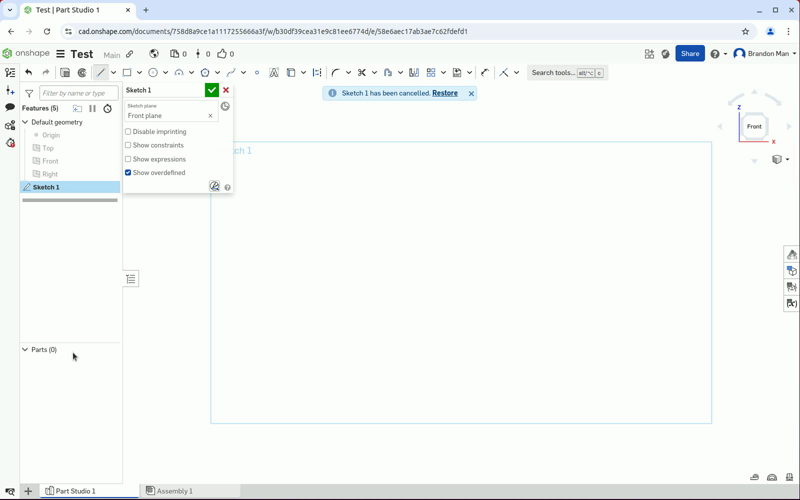
mouse_move(404, 282)
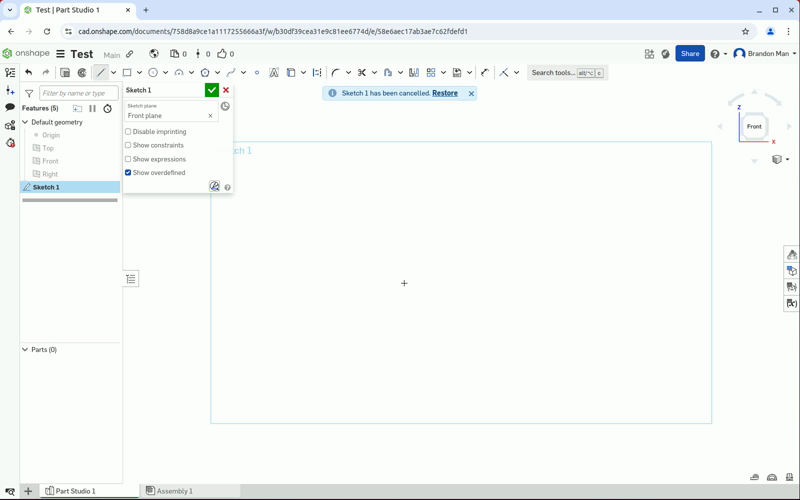
click(404, 282)
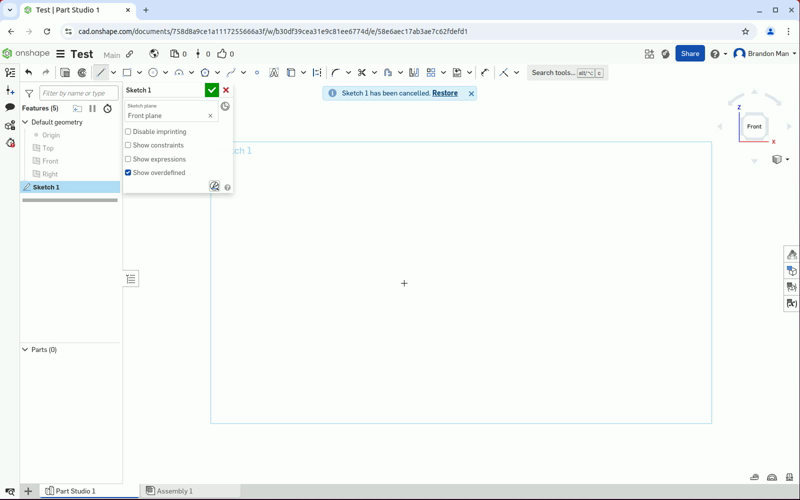
key_up(shift)
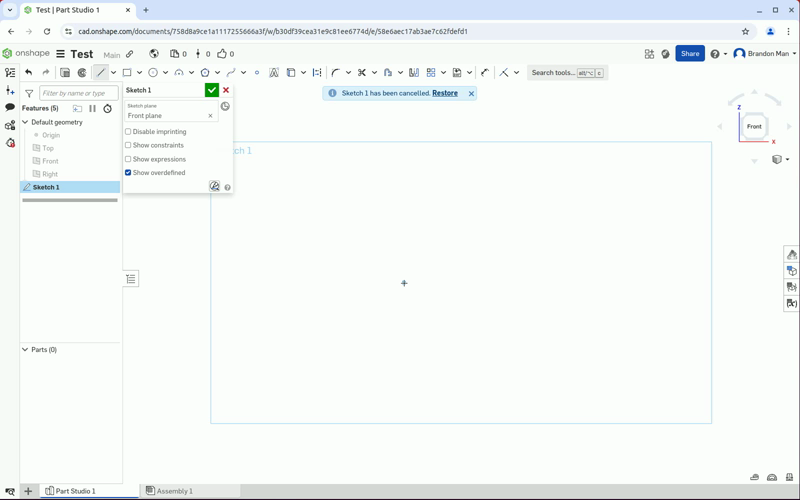
key_down(shift)
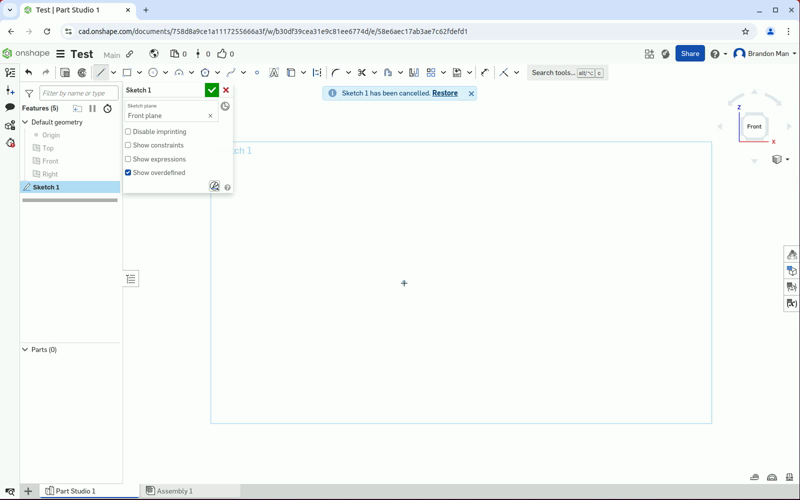
mouse_move(434, 282)
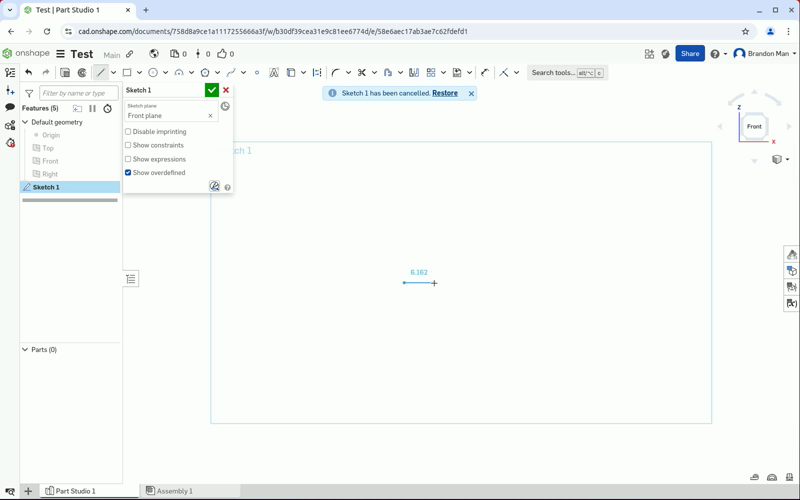
mouse_move(461, 282)
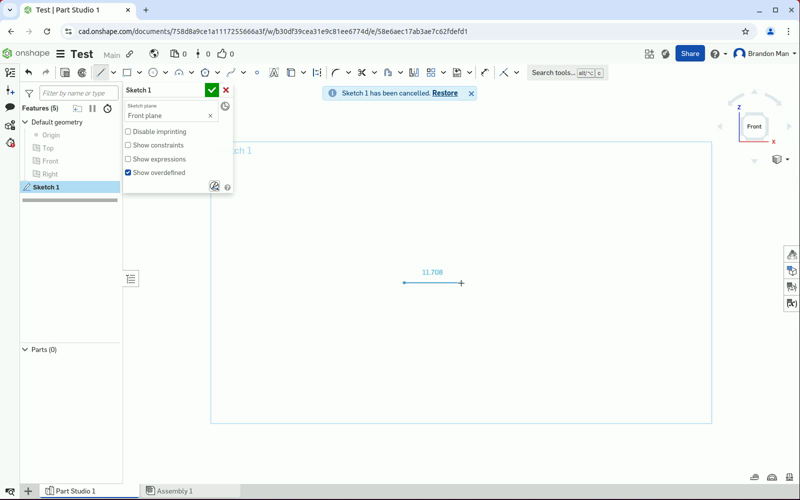
click(461, 282)
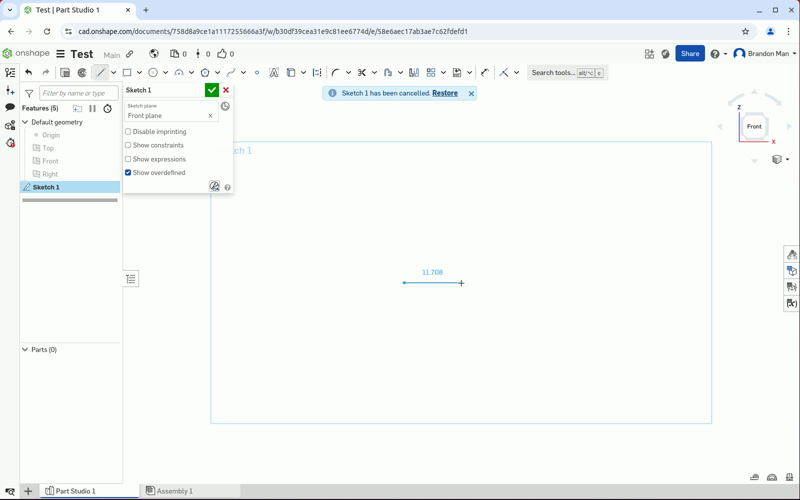
key_up(shift)
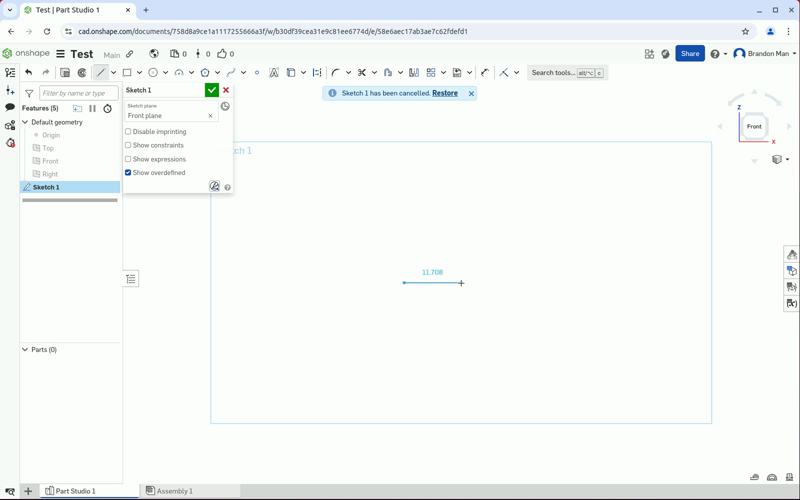
key_down(shift)
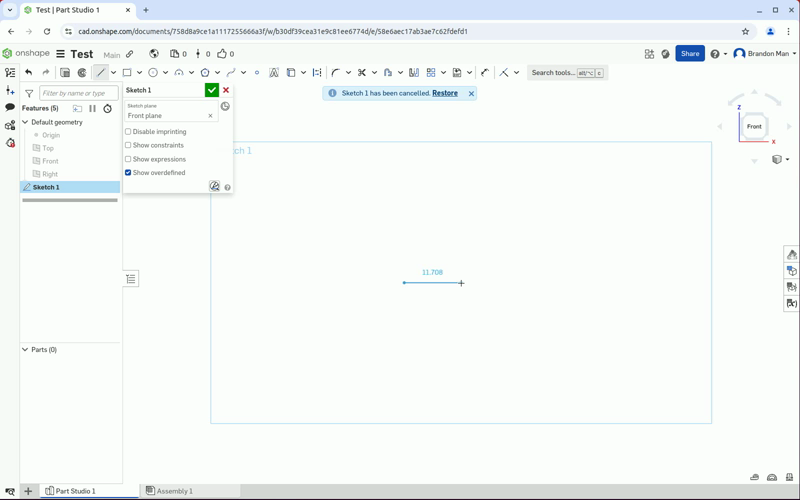
mouse_move(461, 170)
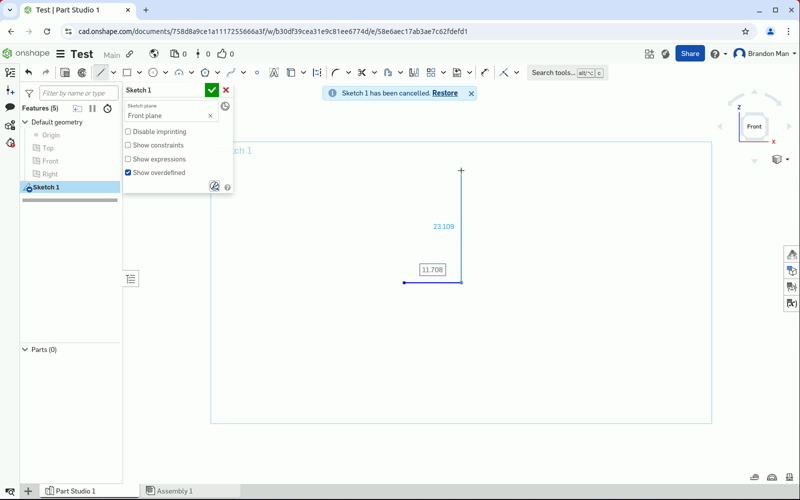
click(461, 170)
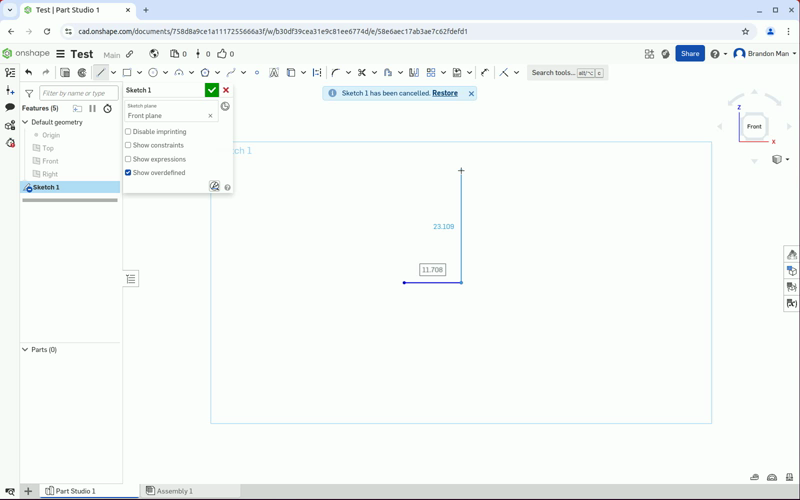
key_up(shift)
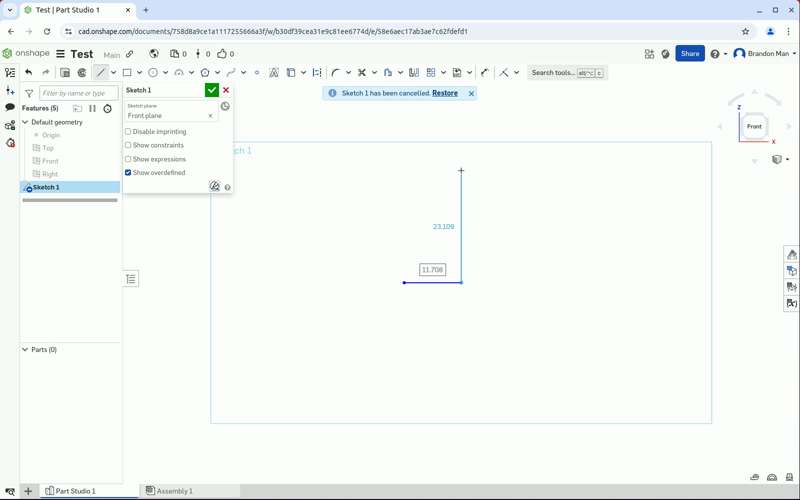
key_down(shift)
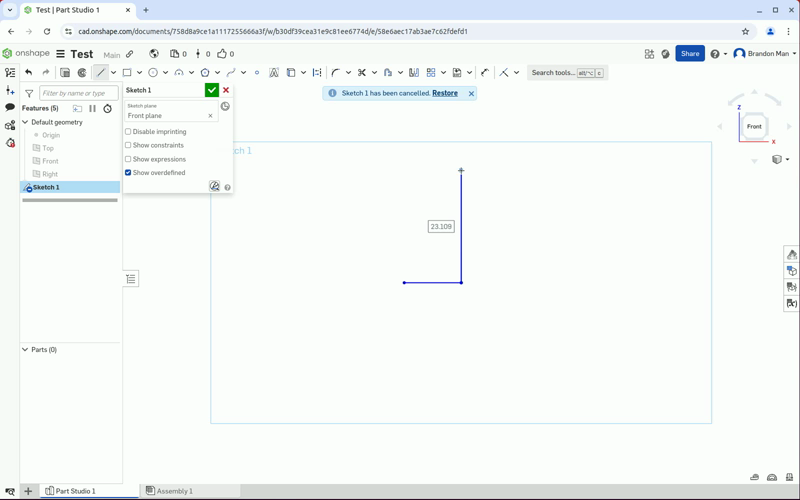
mouse_move(491, 170)
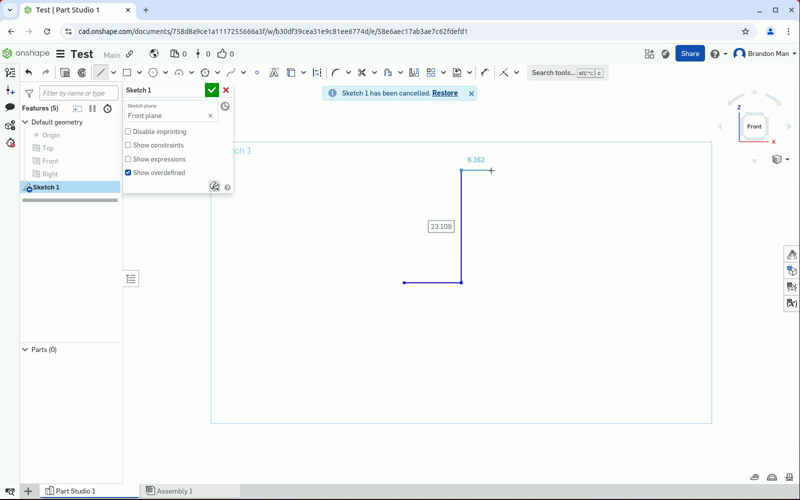
mouse_move(404, 170)
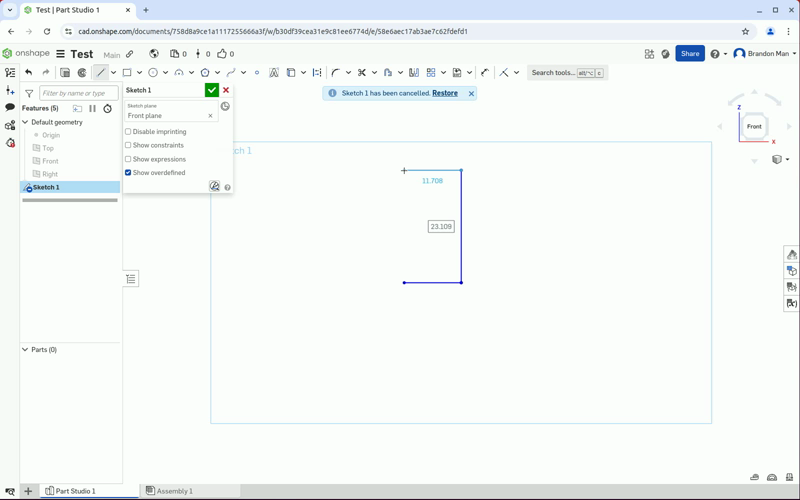
click(404, 170)
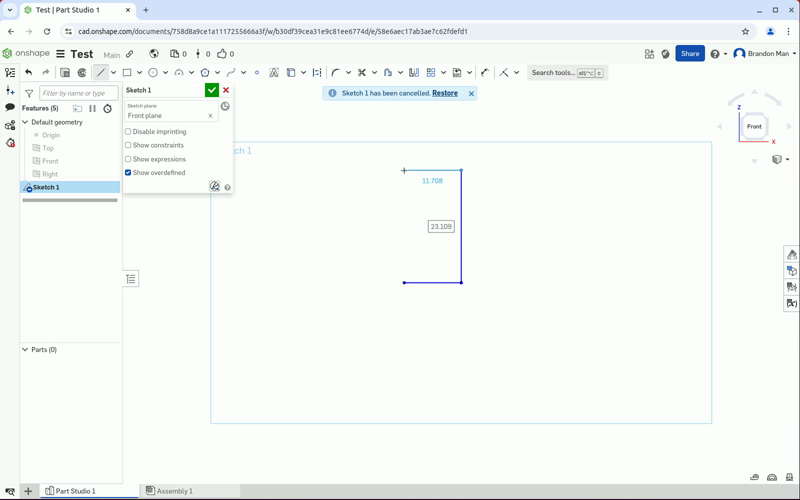
key_up(shift)
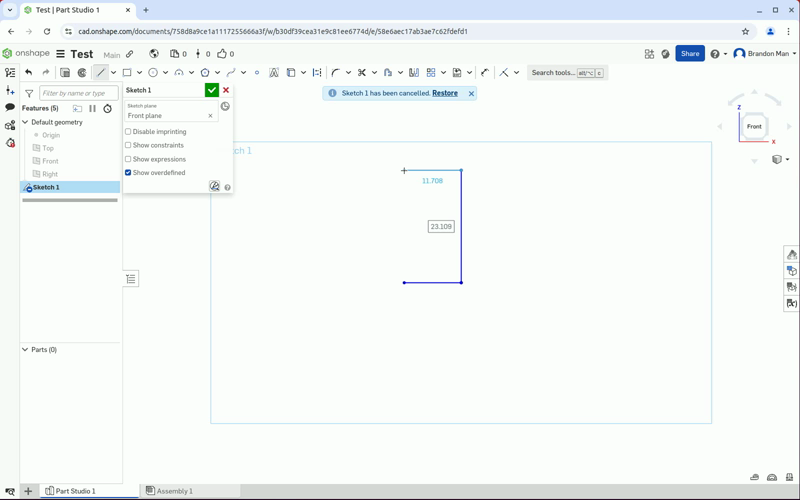
key_down(shift)
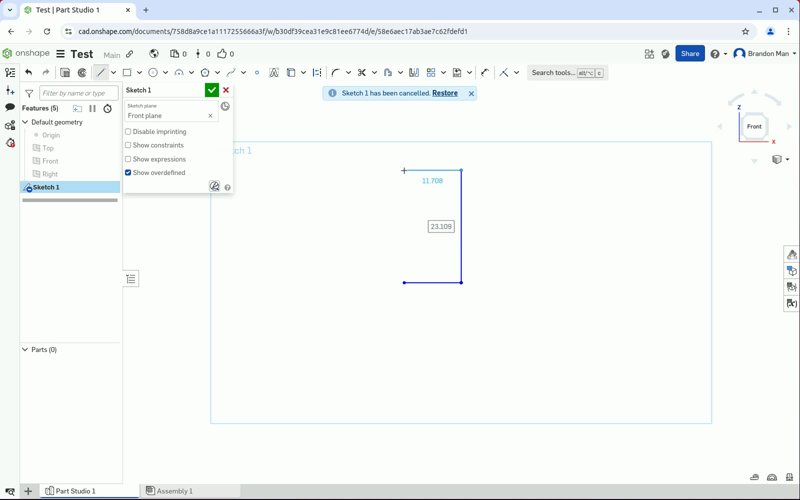
mouse_move(404, 282)
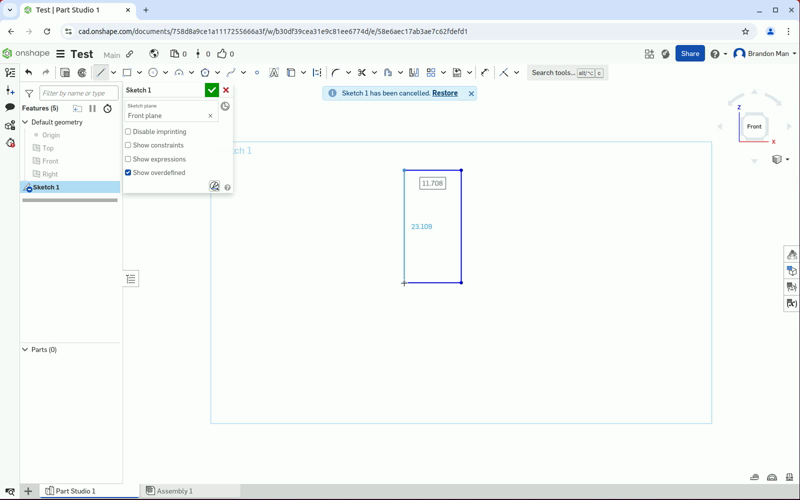
key_up(shift)
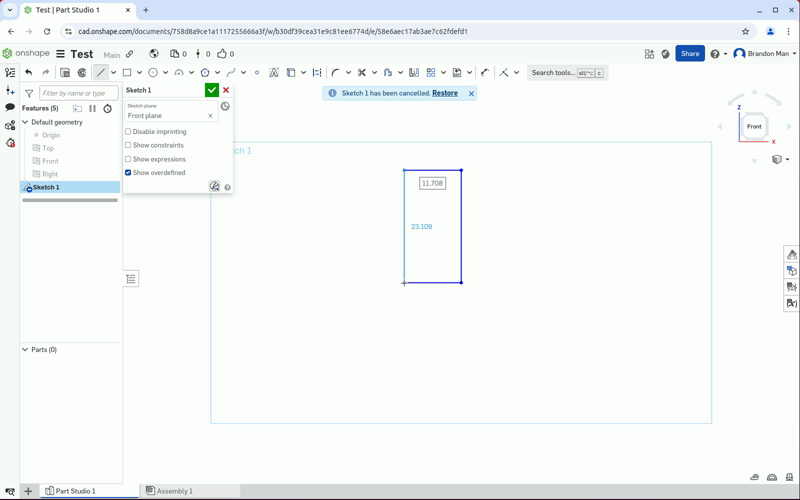
click(404, 282)
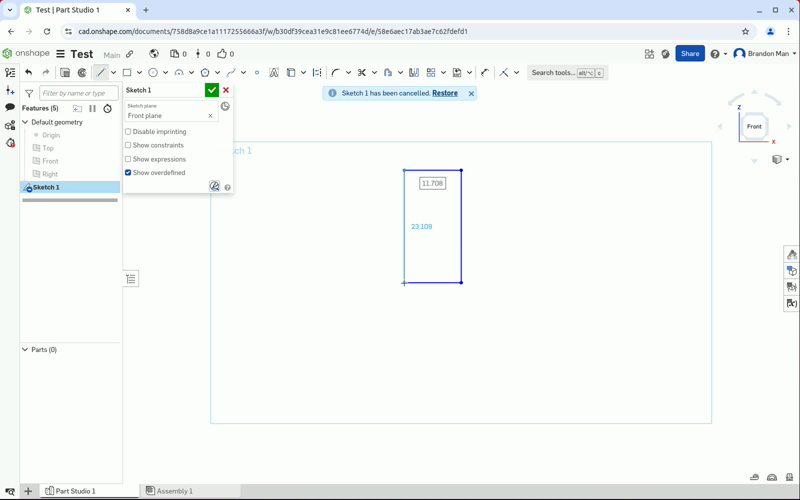
key(esc)
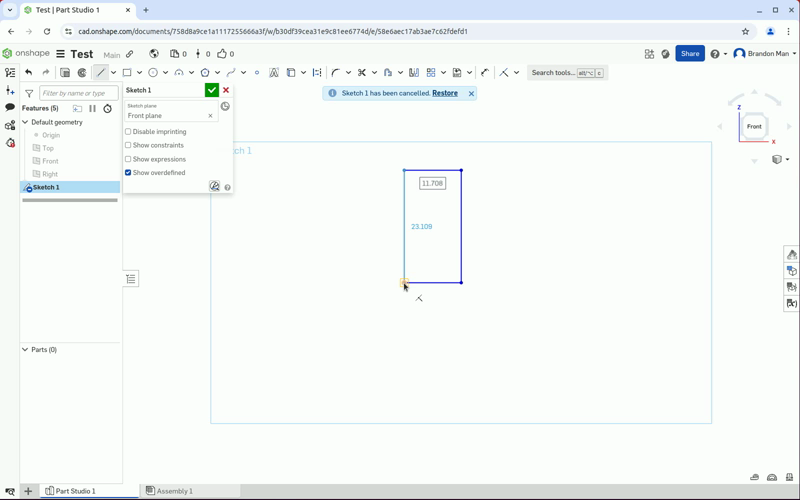
mouse_move(446, 208)
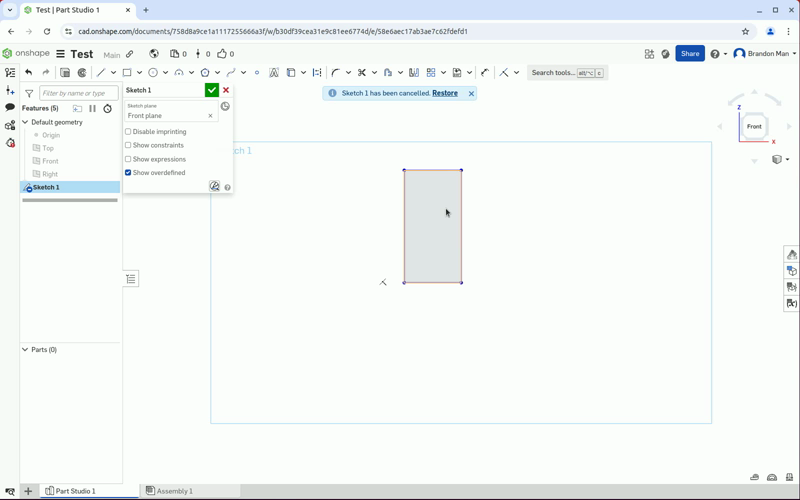
click(446, 208)
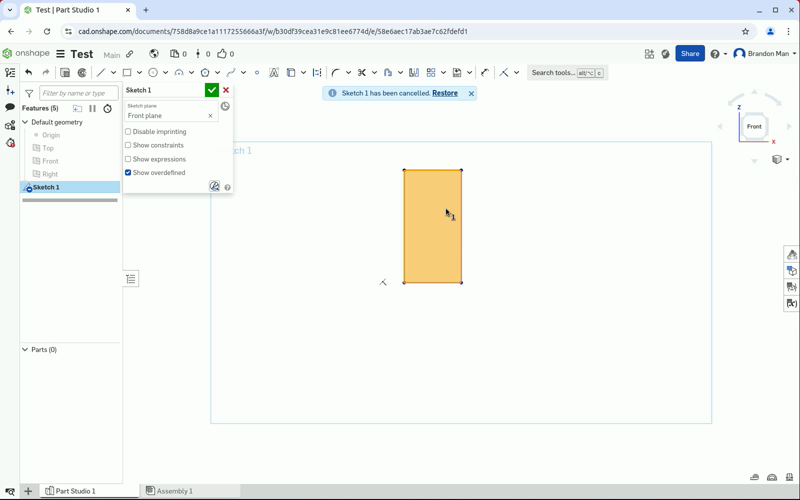
mouse_move(73, 352)
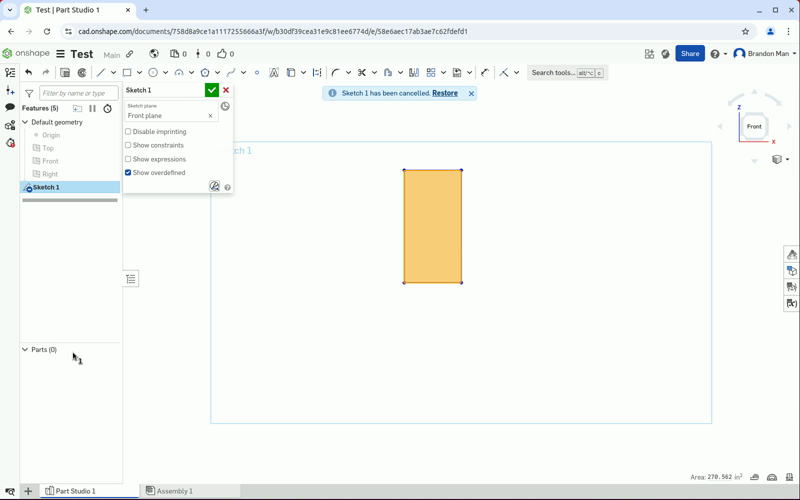
key(shift+y)
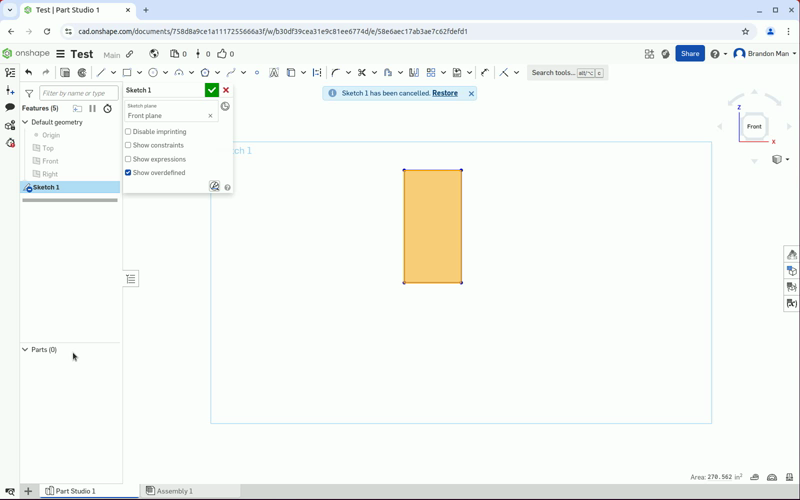
key(shift+e)
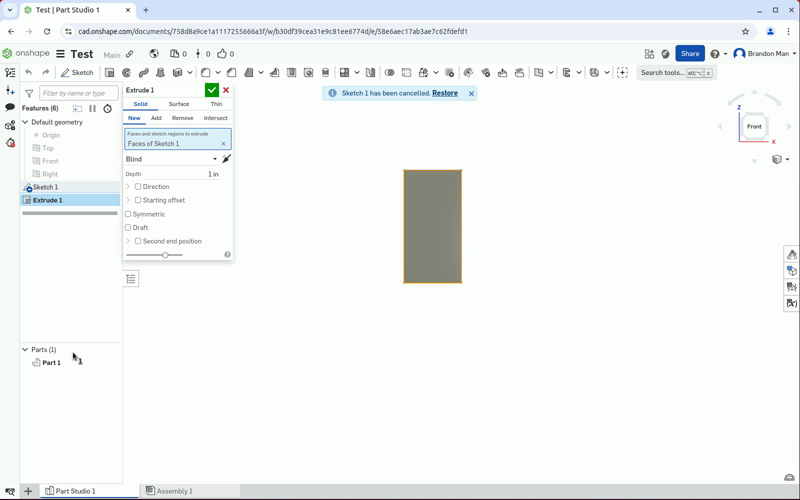
mouse_move(143, 106)
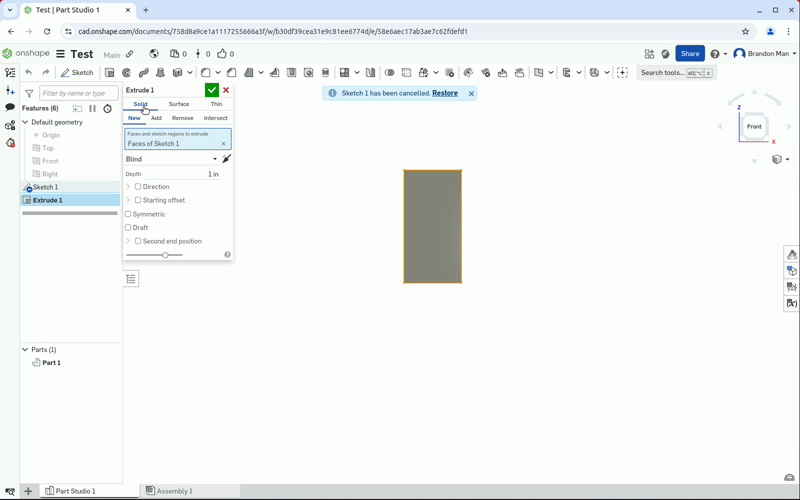
click(143, 106)
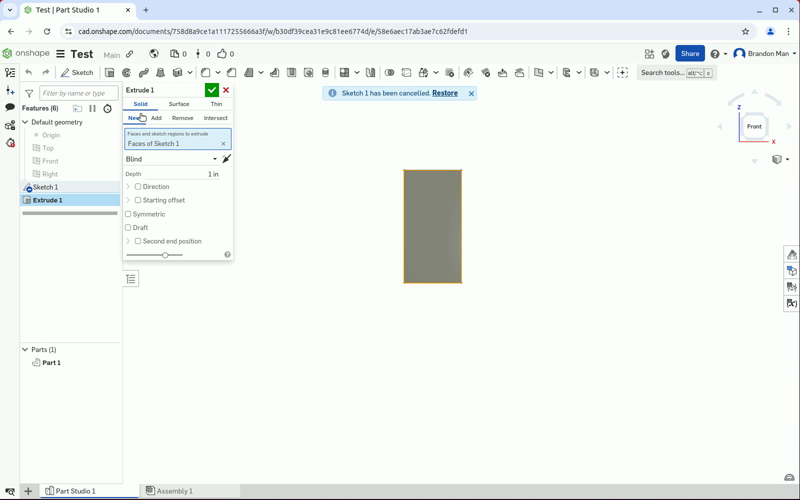
mouse_move(137, 120)
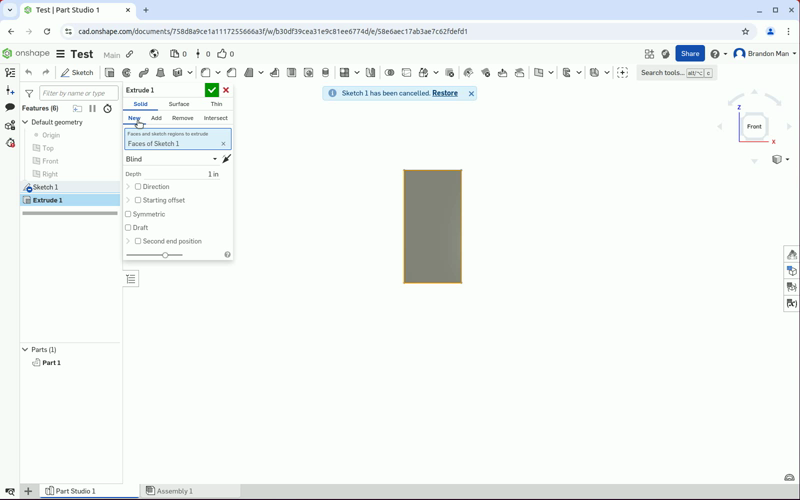
click(137, 120)
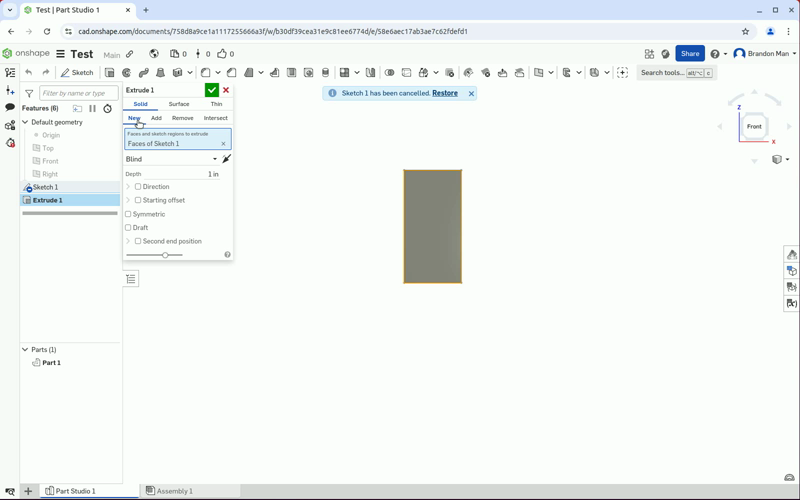
key(tab, 4)
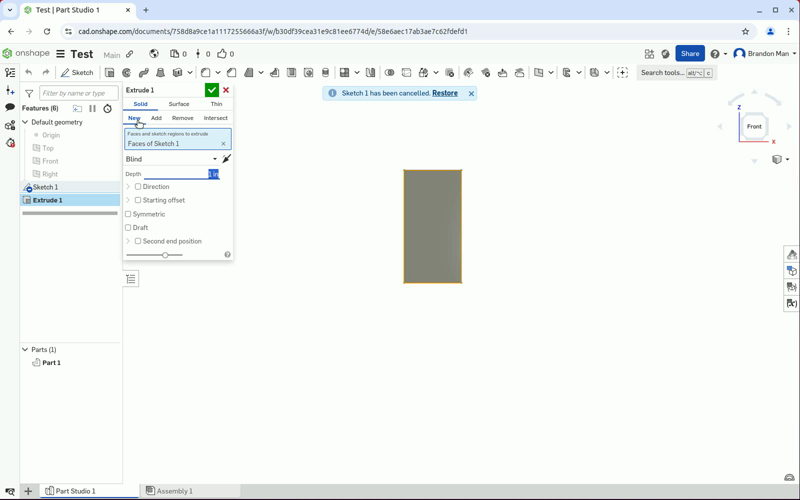
text(23.108)
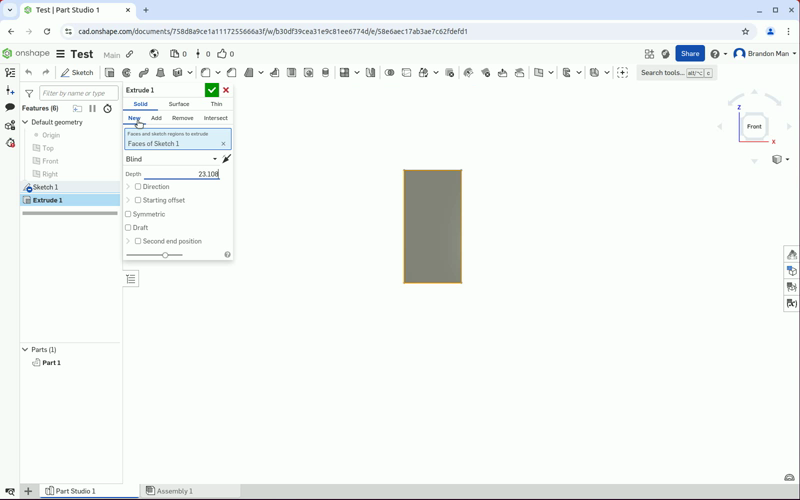
key(enter)
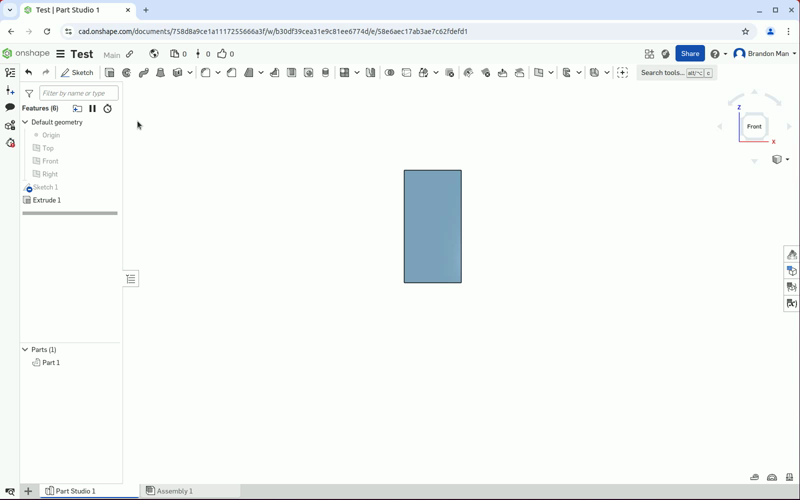
key(shift+h)
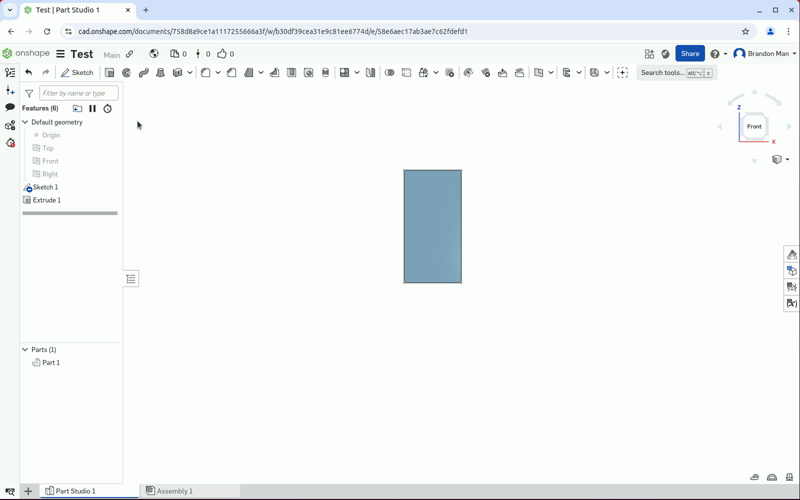
key(shift+h)
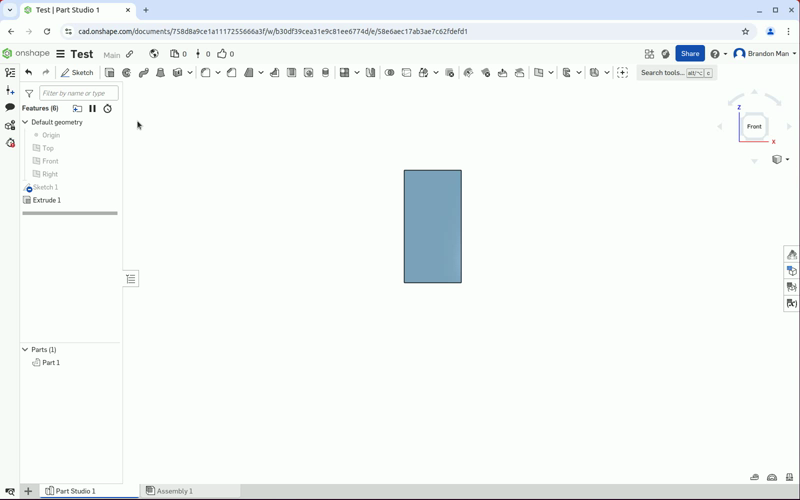
mouse_move(73, 189)
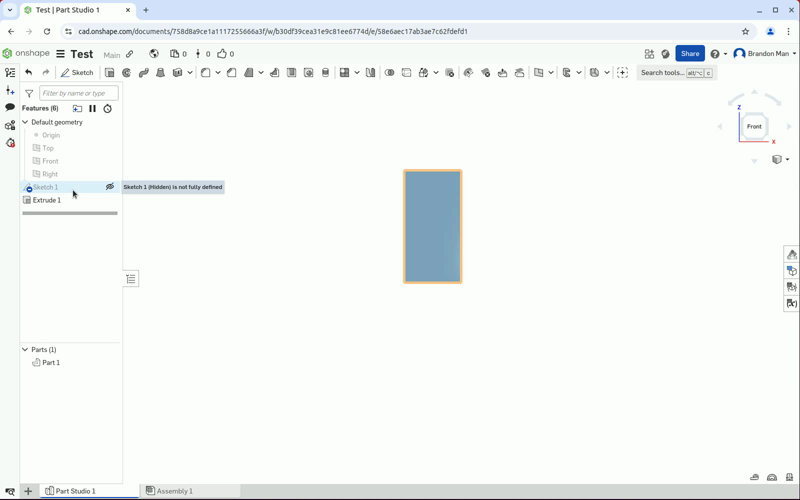
click(73, 189)
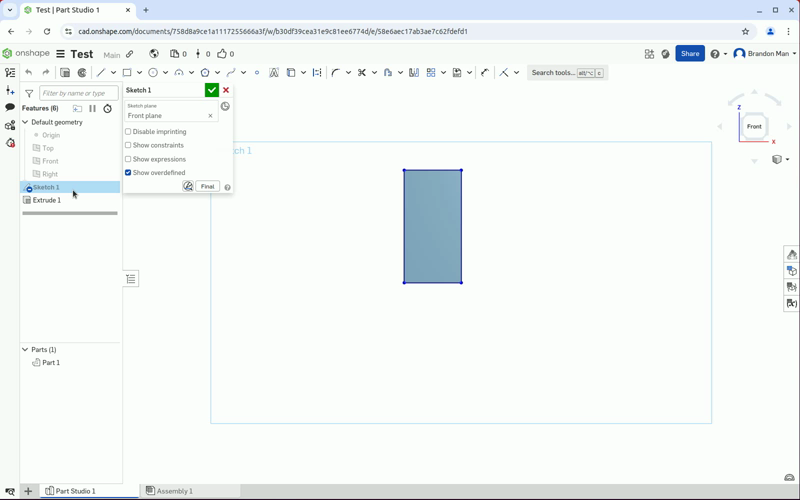
mouse_move(229, 92)
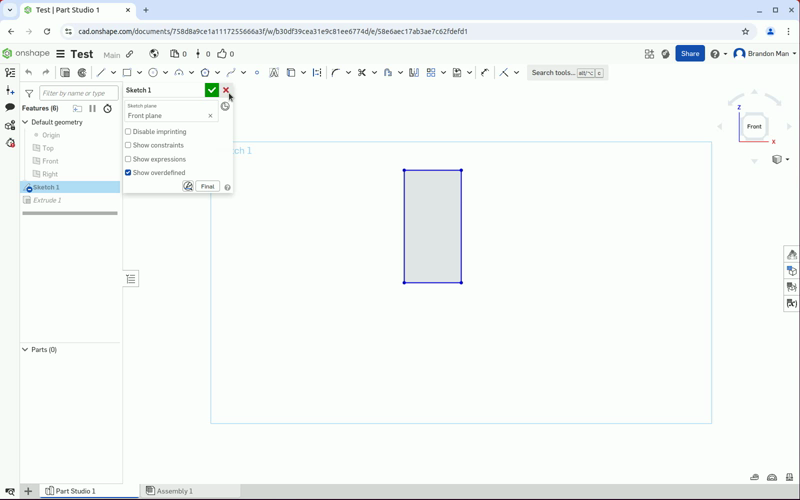
click(229, 92)
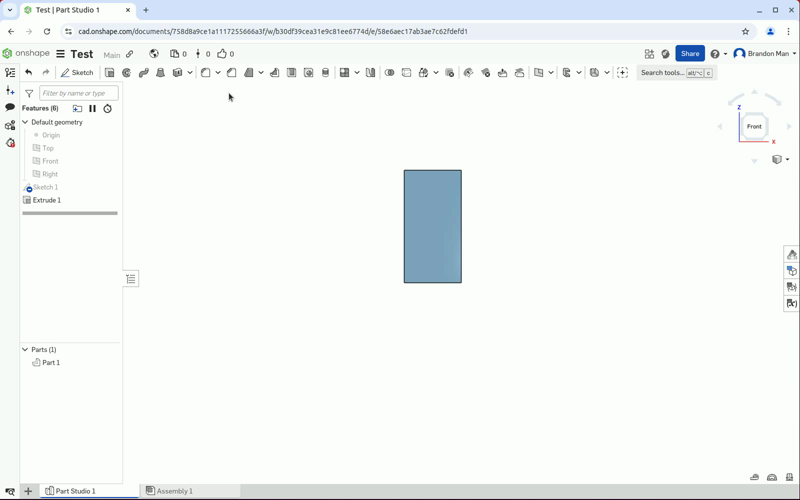
mouse_move(73, 352)
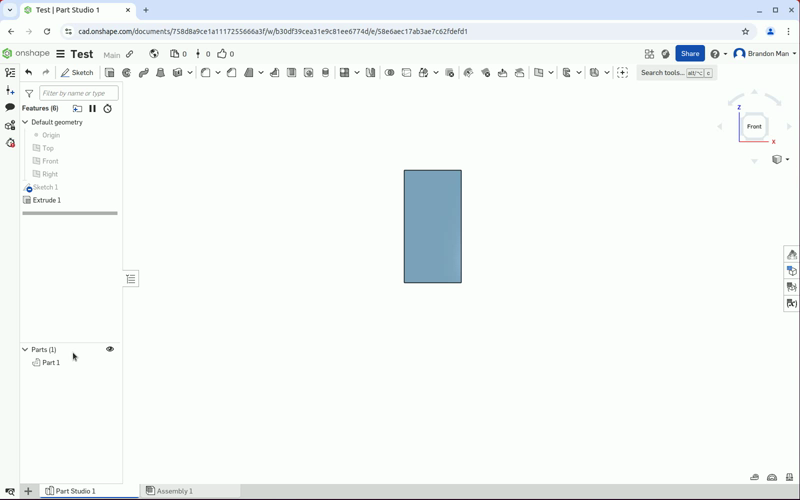
key(y)
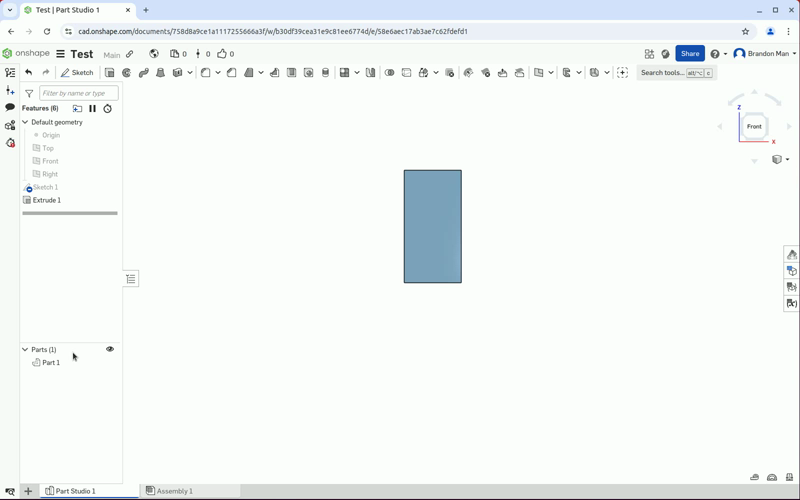
key(shift+p)
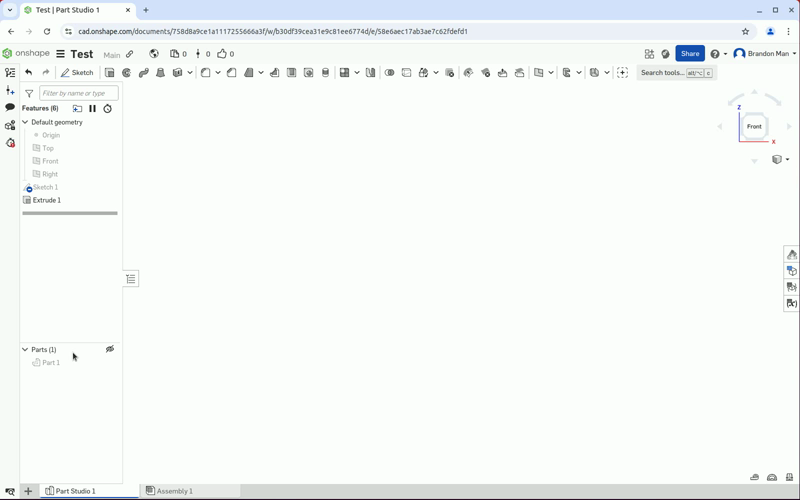
key(space)
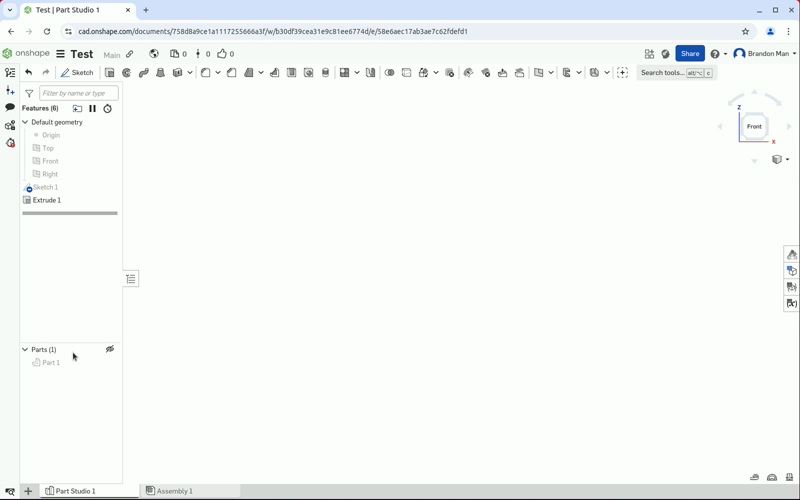
key_down(shift)
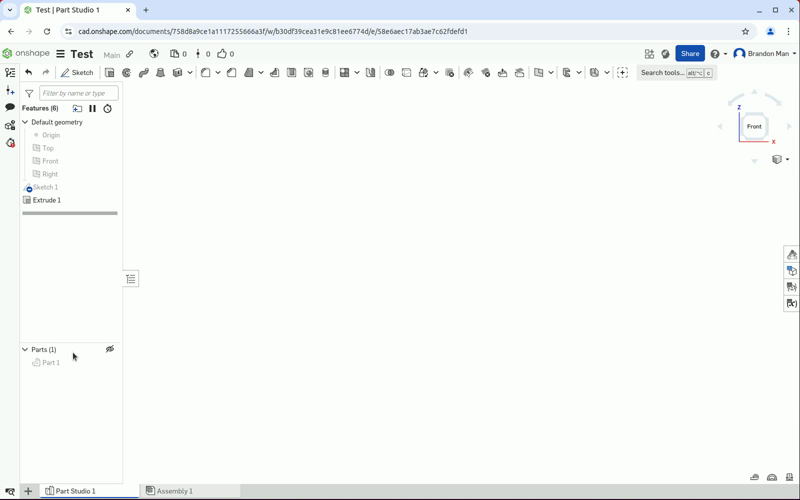
key(left)
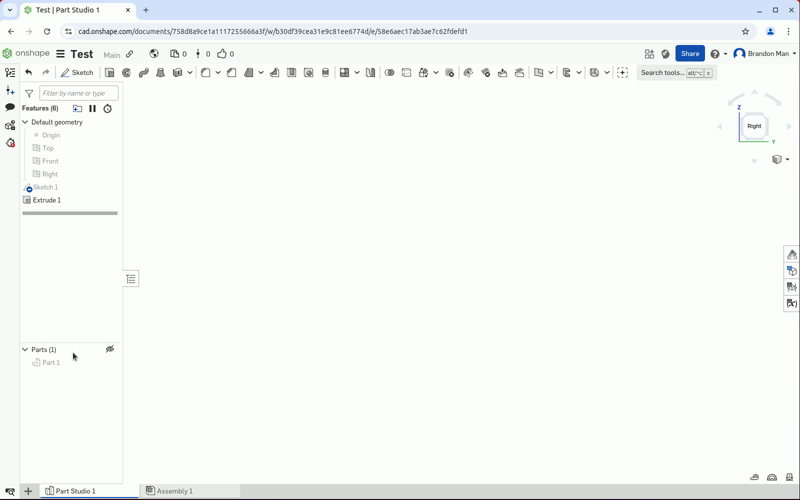
key_up(shift)
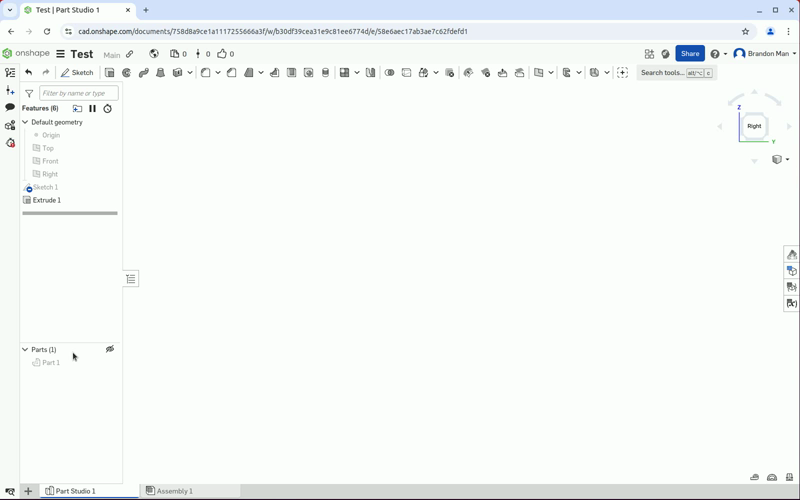
mouse_move(73, 352)
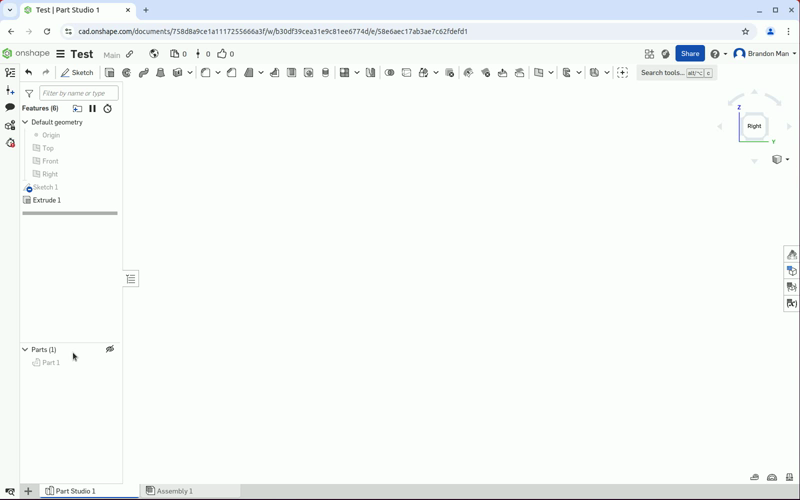
key(shift+y)
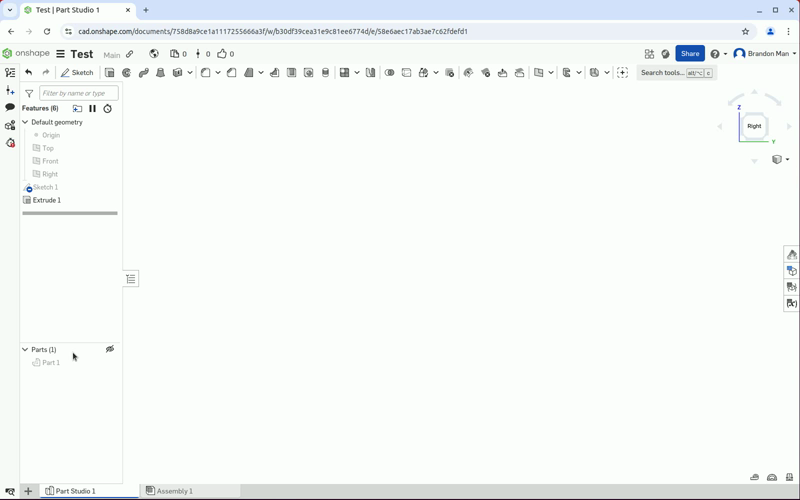
key(shift+s)
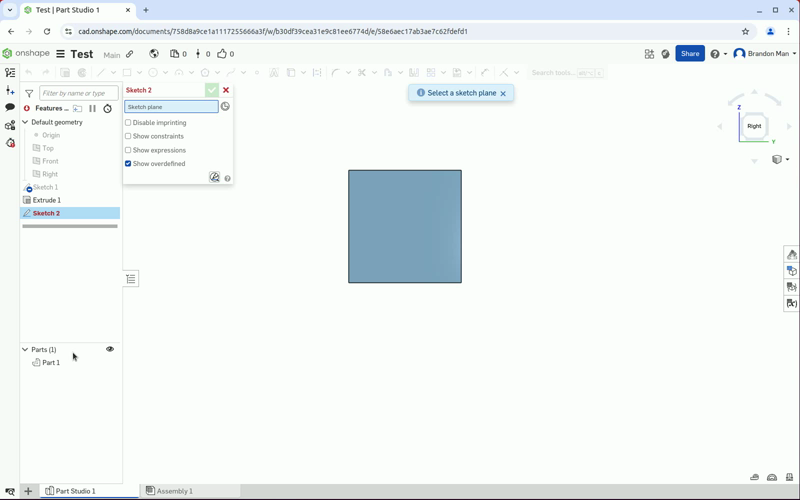
mouse_move(73, 176)
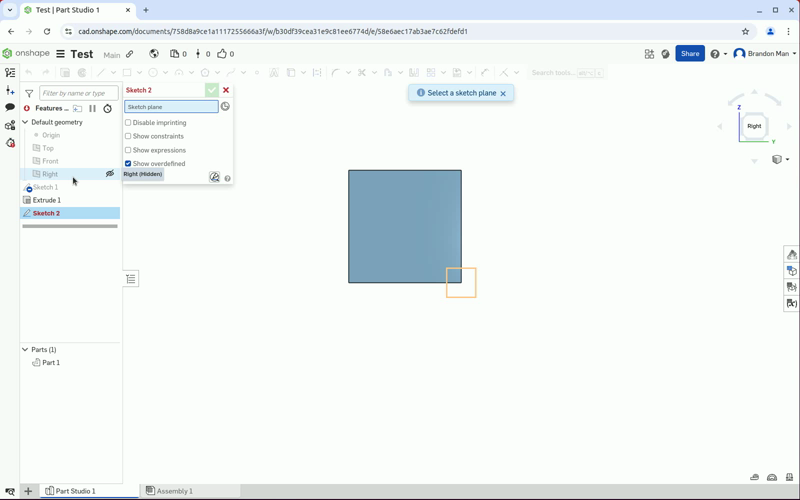
click(73, 176)
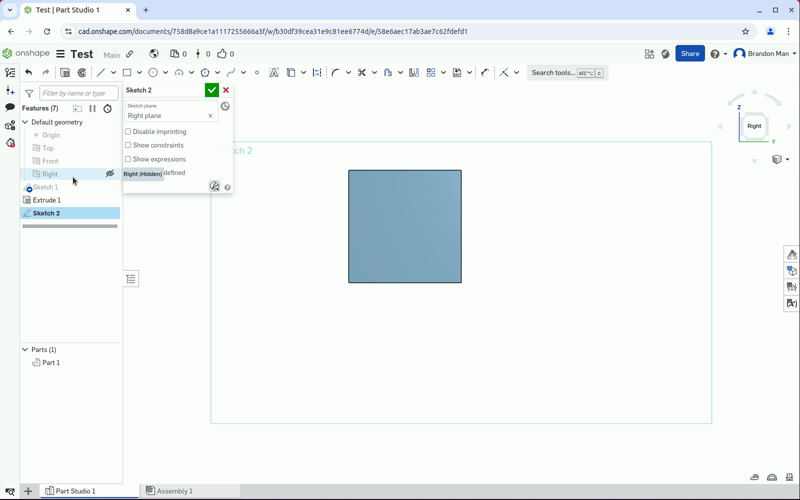
mouse_move(73, 352)
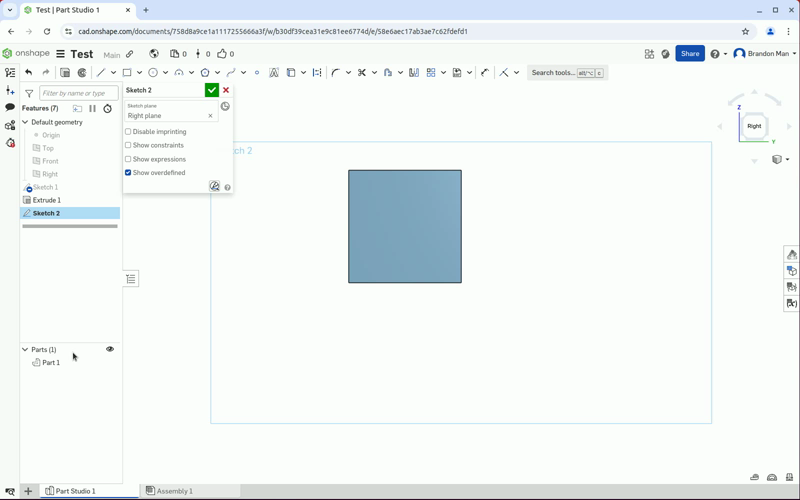
key(y)
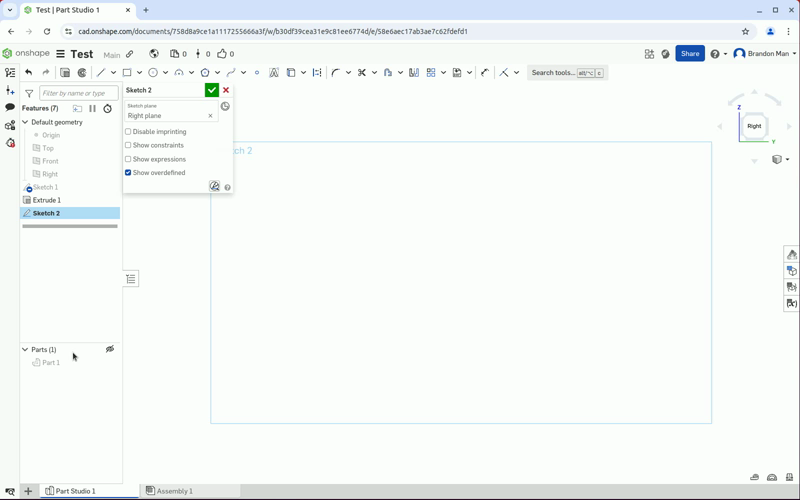
key(l)
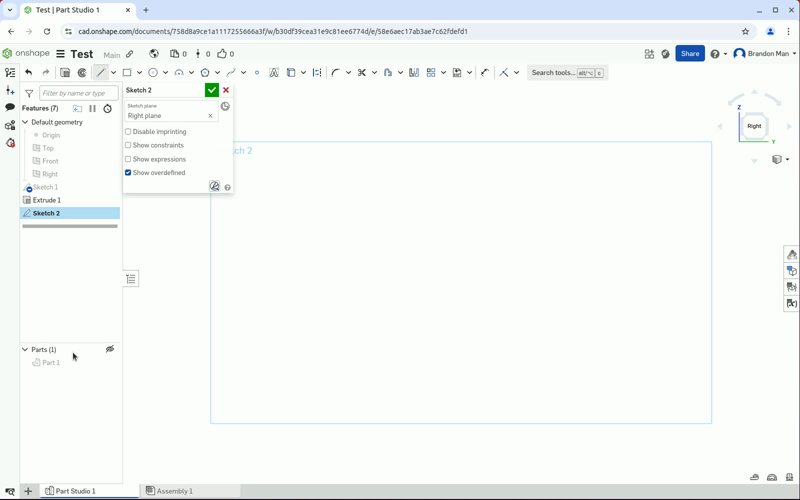
key_down(shift)
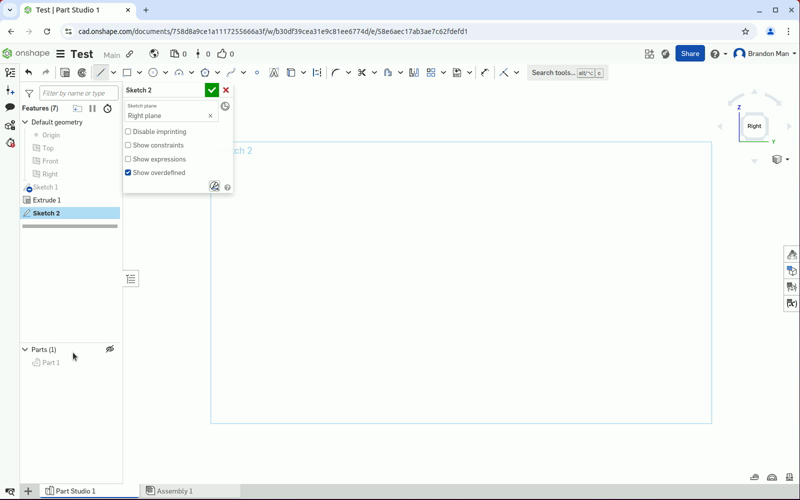
mouse_move(348, 282)
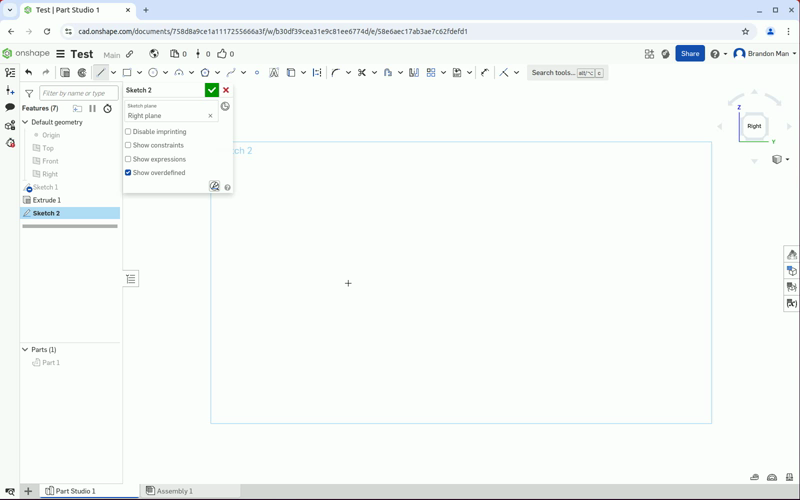
click(348, 282)
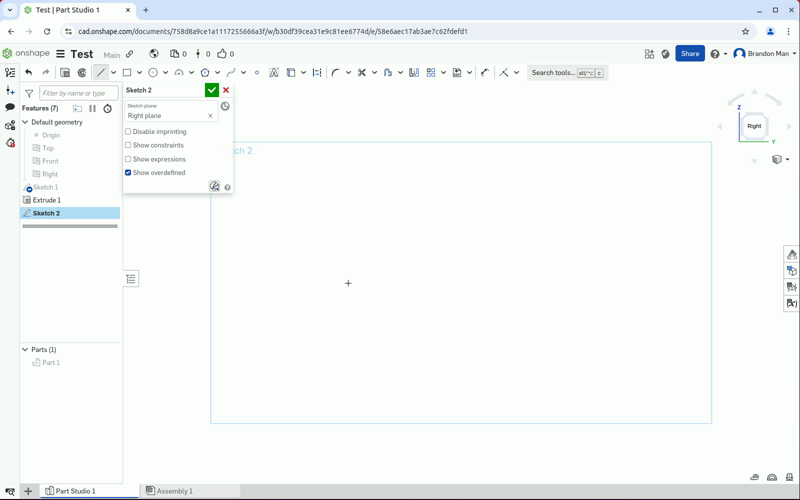
key_up(shift)
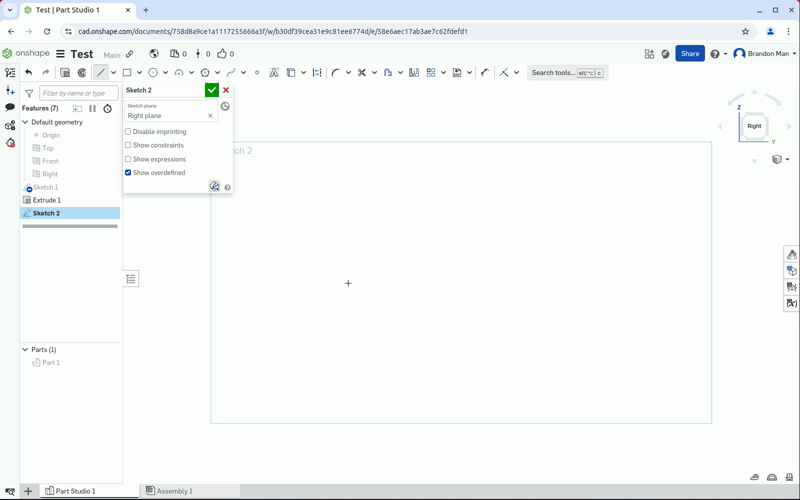
key_down(shift)
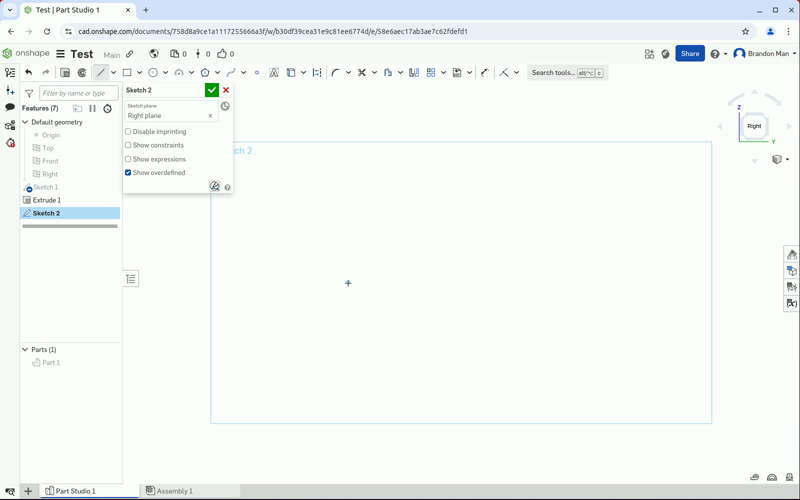
mouse_move(378, 282)
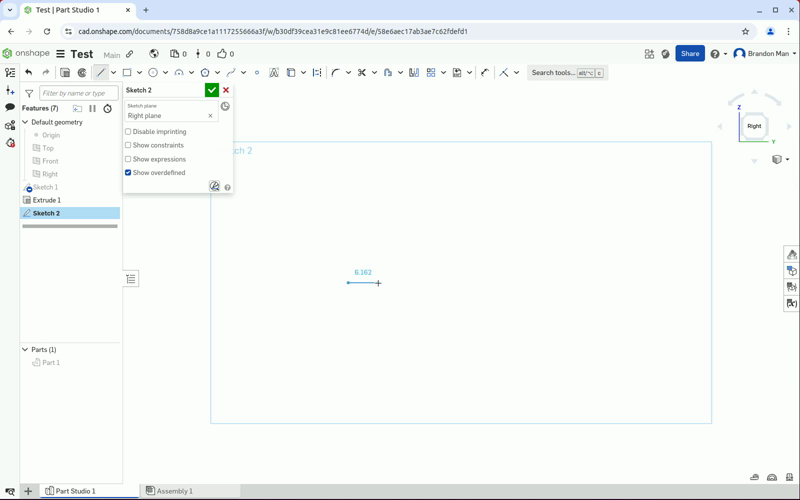
mouse_move(404, 282)
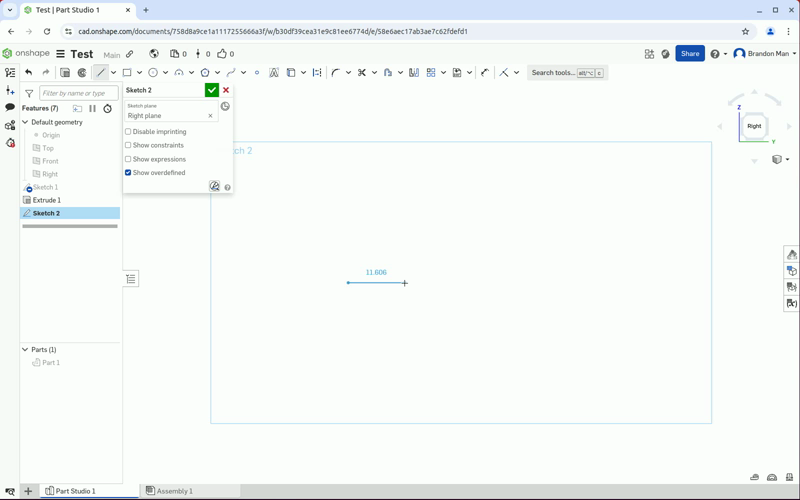
click(404, 282)
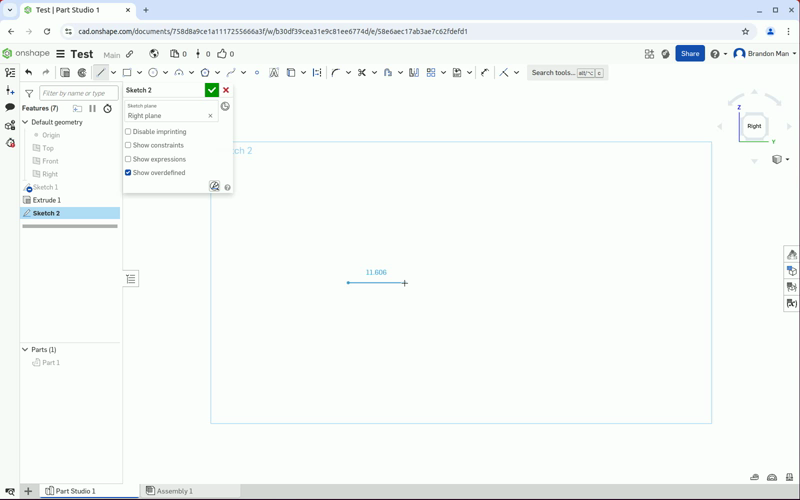
key_up(shift)
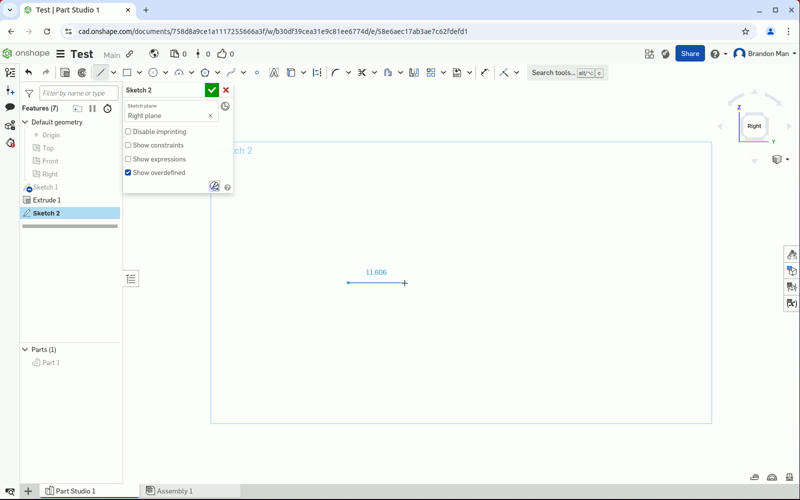
key_down(shift)
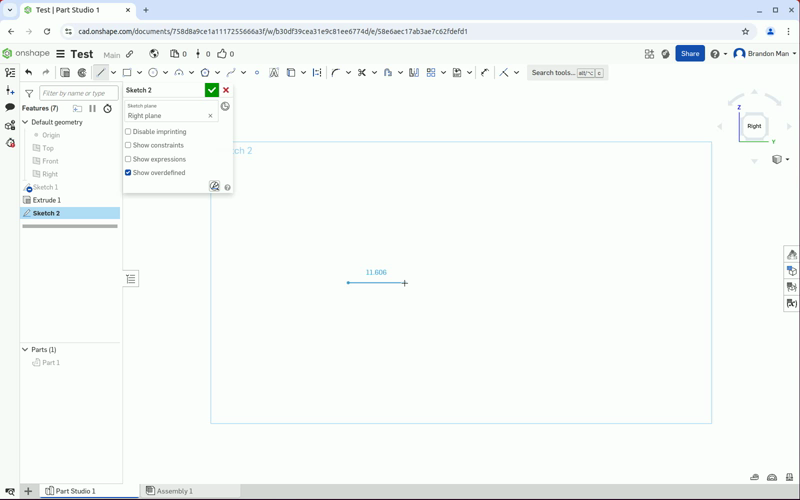
mouse_move(434, 282)
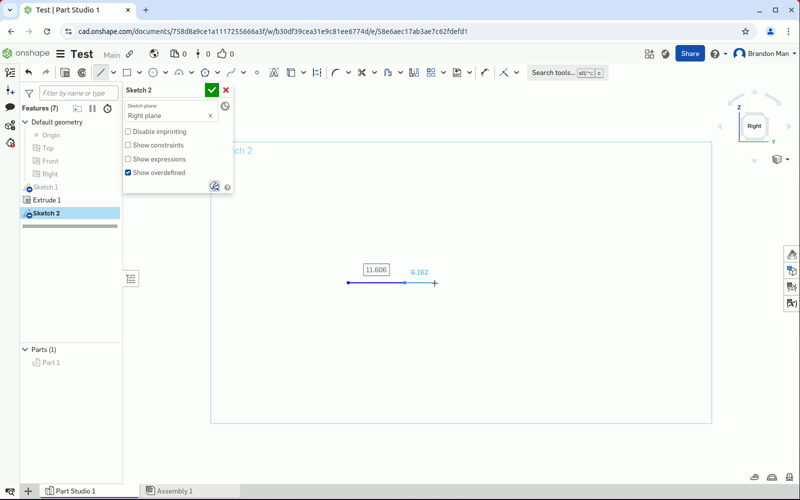
mouse_move(404, 226)
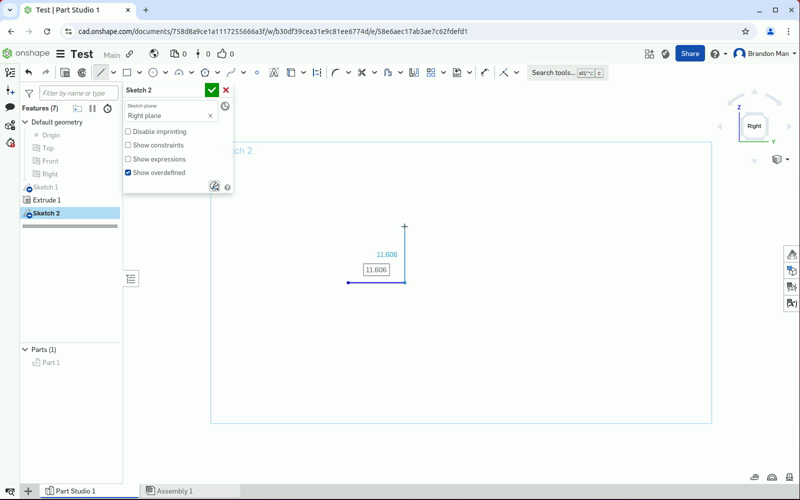
click(404, 226)
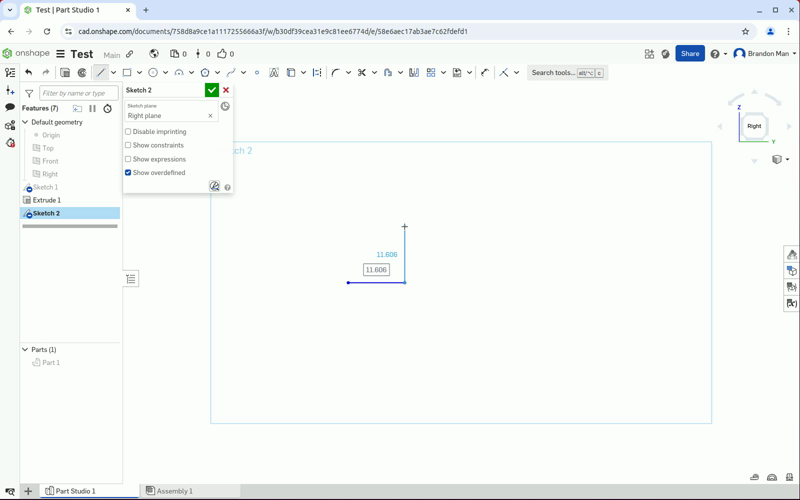
key_up(shift)
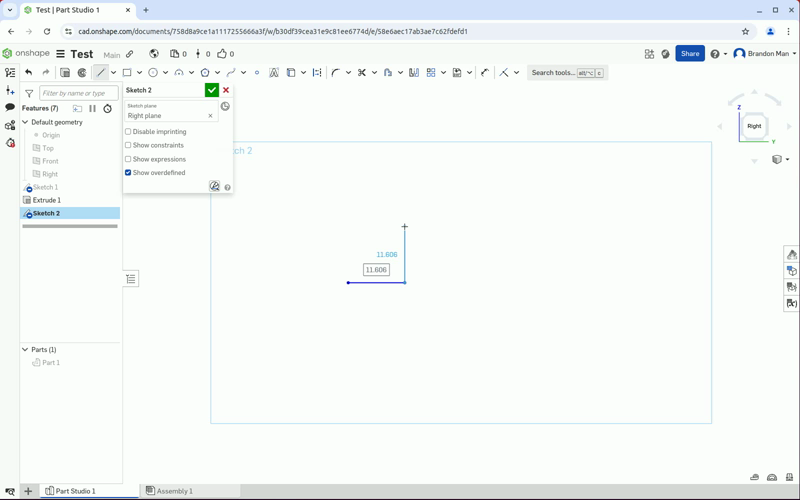
key_down(shift)
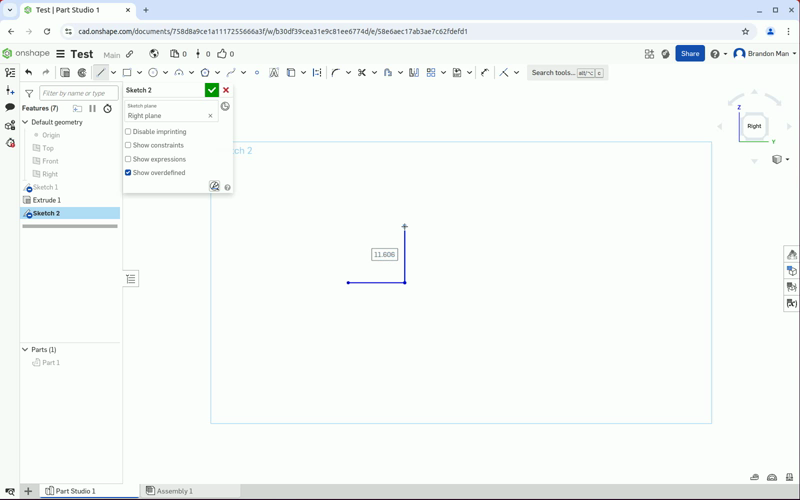
mouse_move(434, 226)
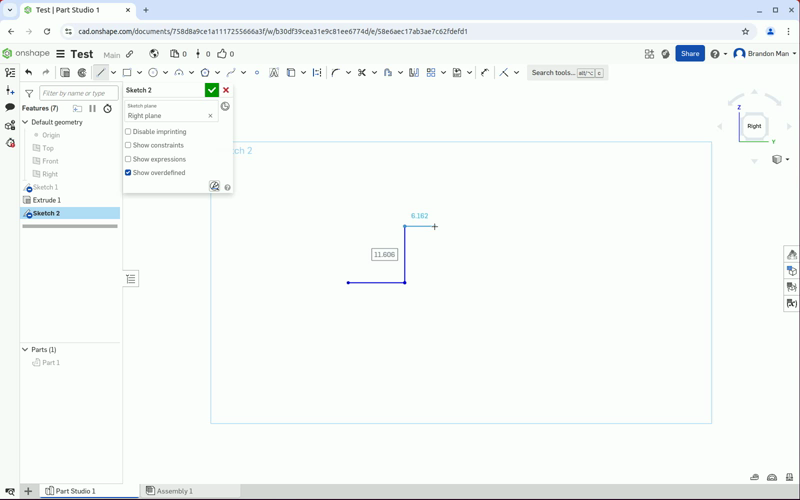
mouse_move(348, 226)
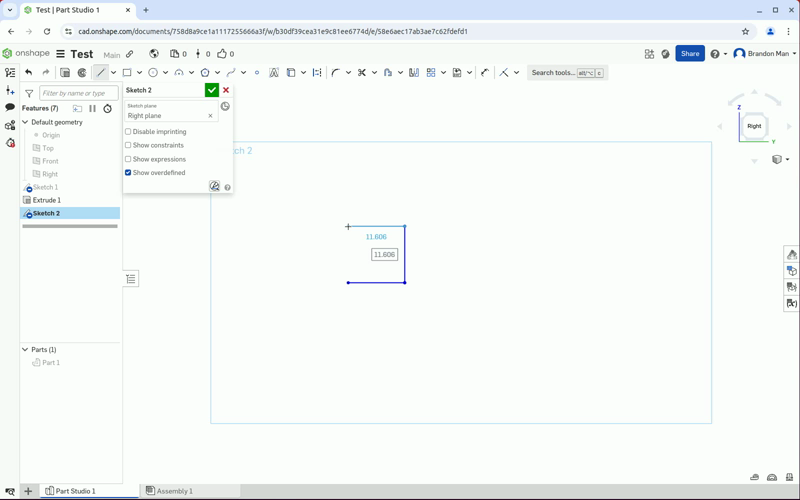
click(348, 226)
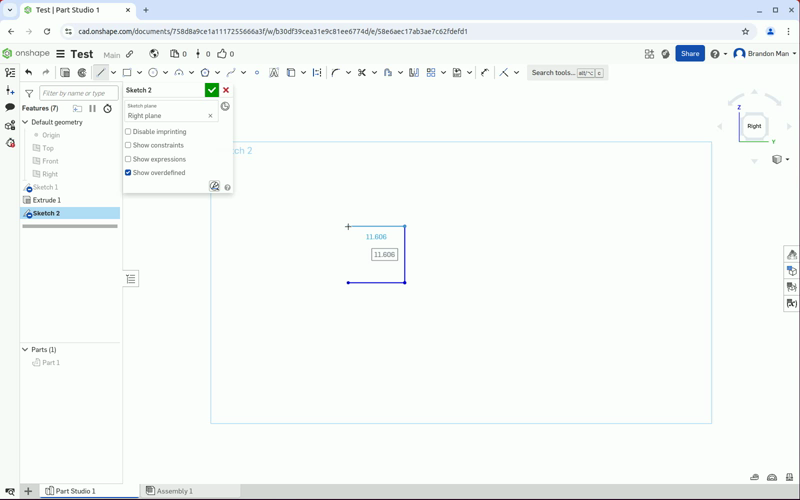
key_up(shift)
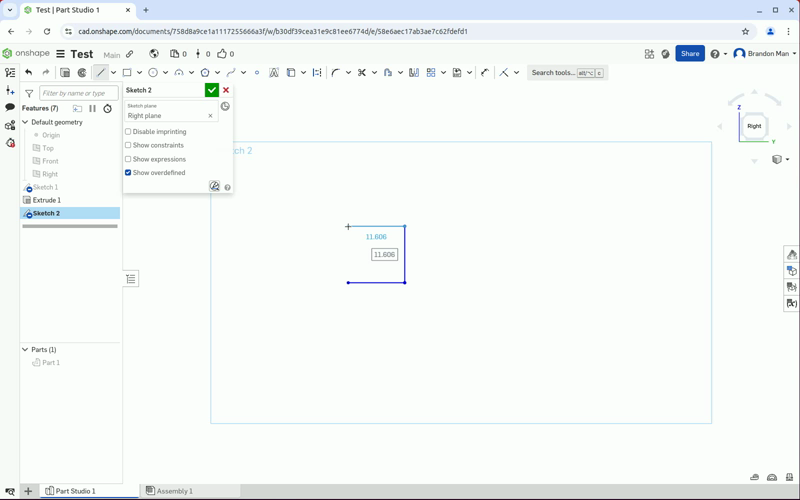
mouse_move(378, 226)
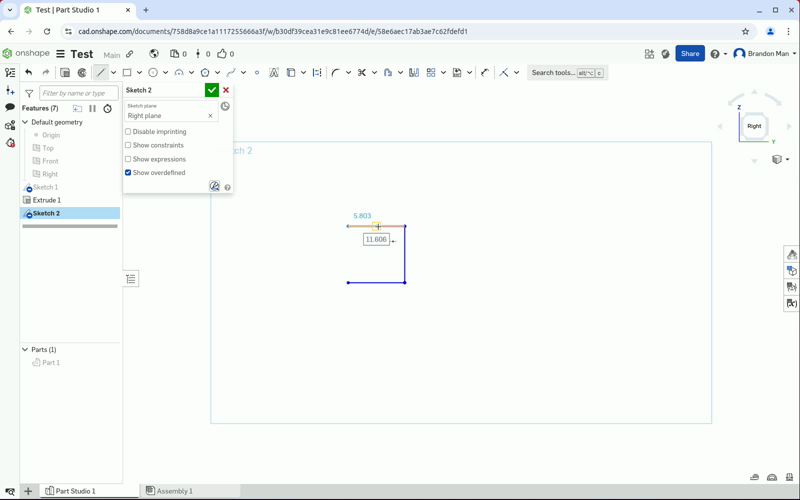
key_down(shift)
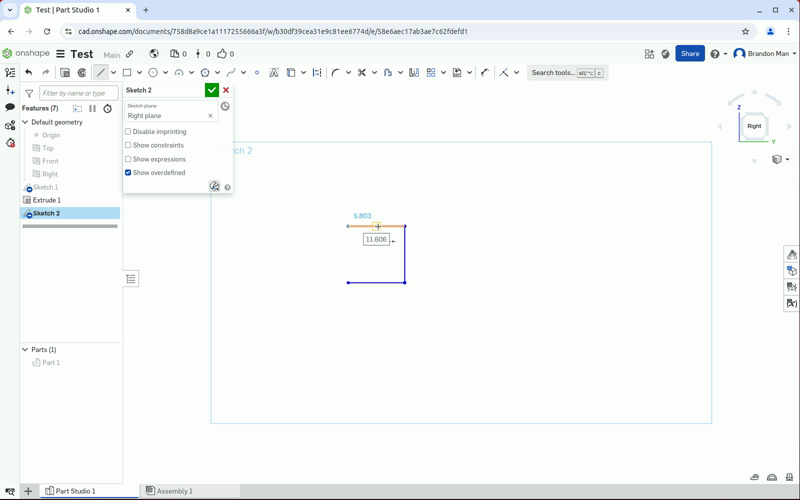
mouse_move(348, 282)
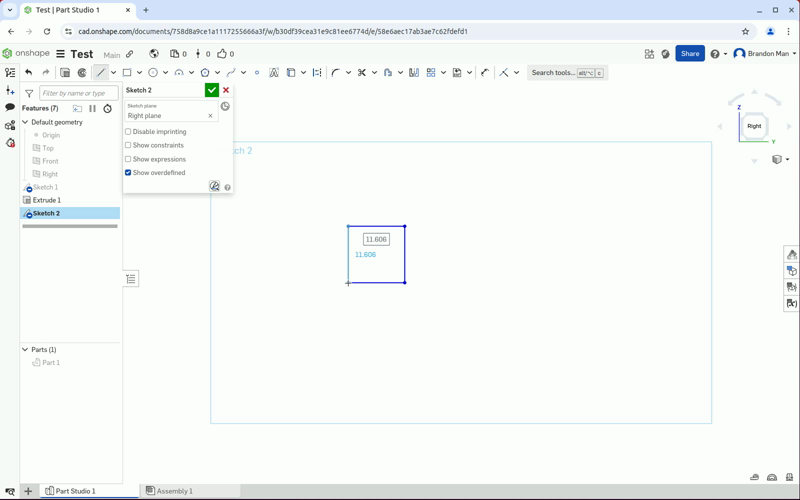
key_up(shift)
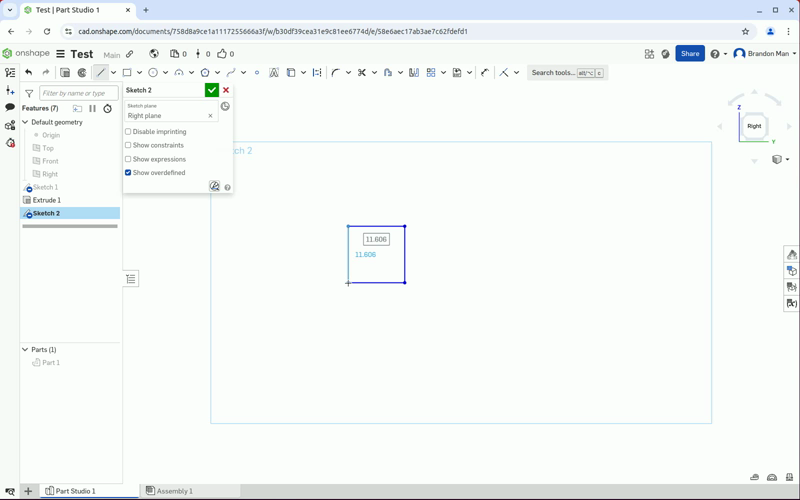
click(348, 282)
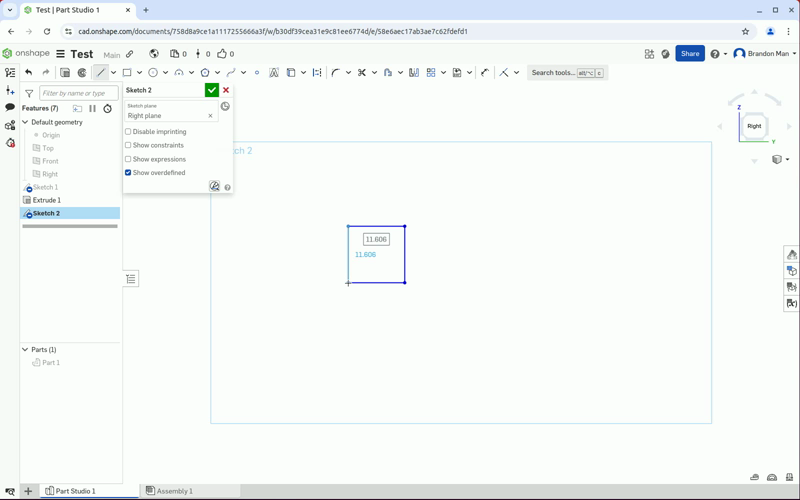
key(esc)
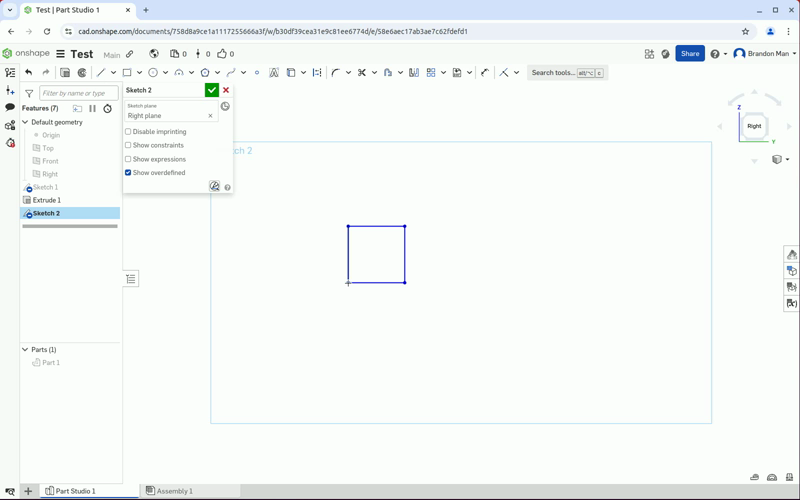
mouse_move(363, 247)
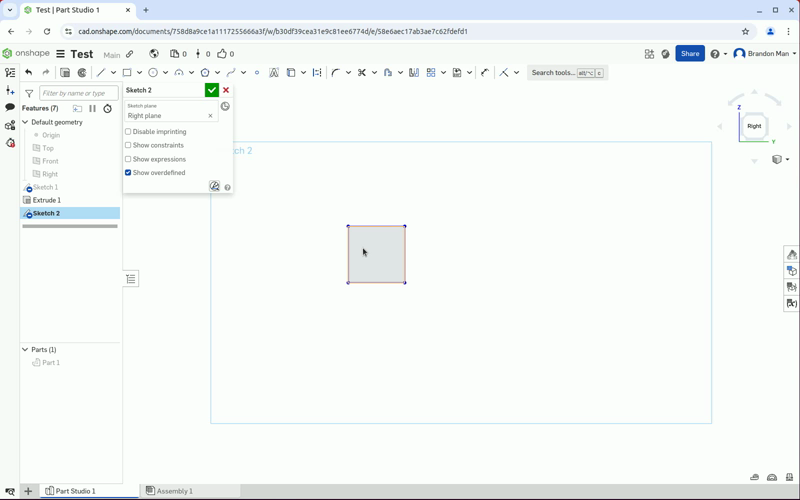
click(363, 247)
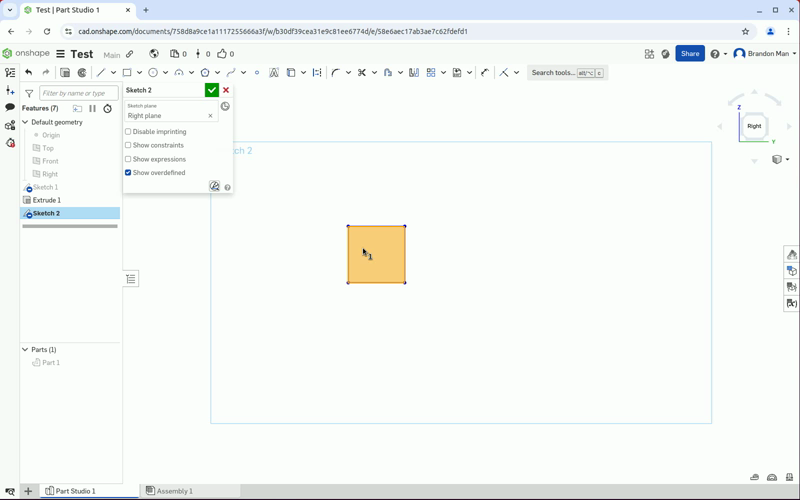
mouse_move(73, 352)
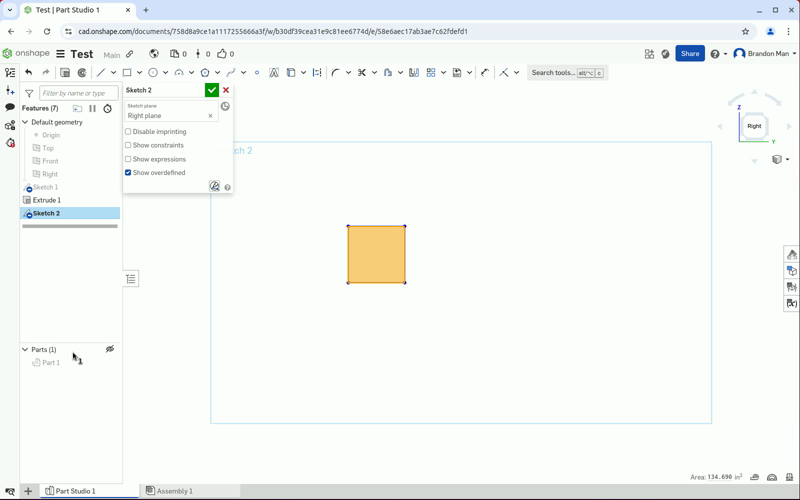
key(shift+y)
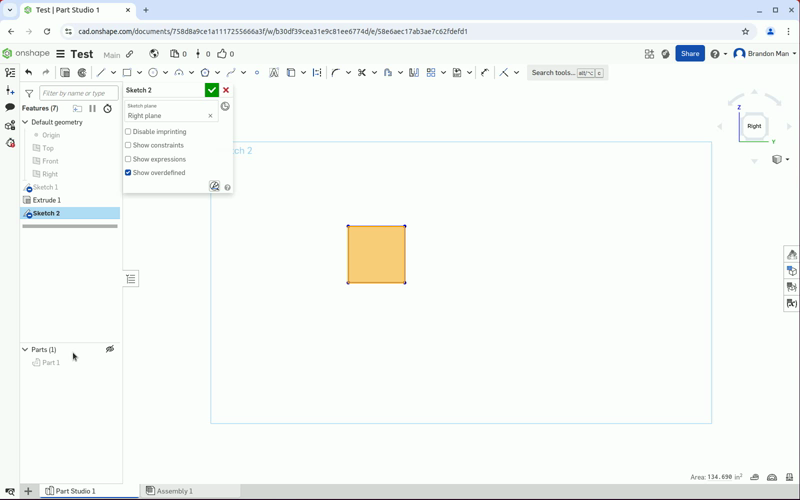
key(shift+e)
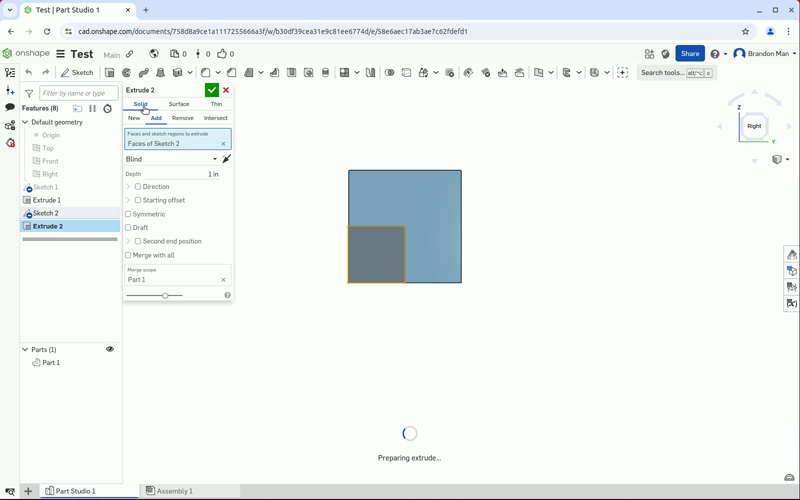
mouse_move(143, 106)
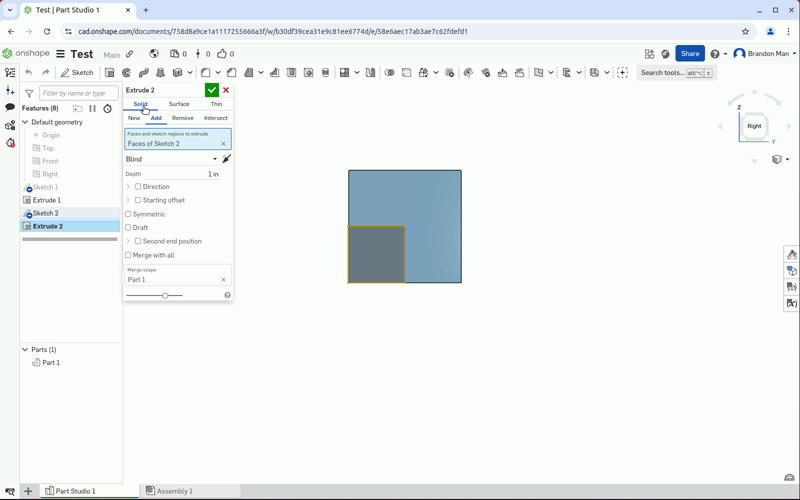
click(143, 106)
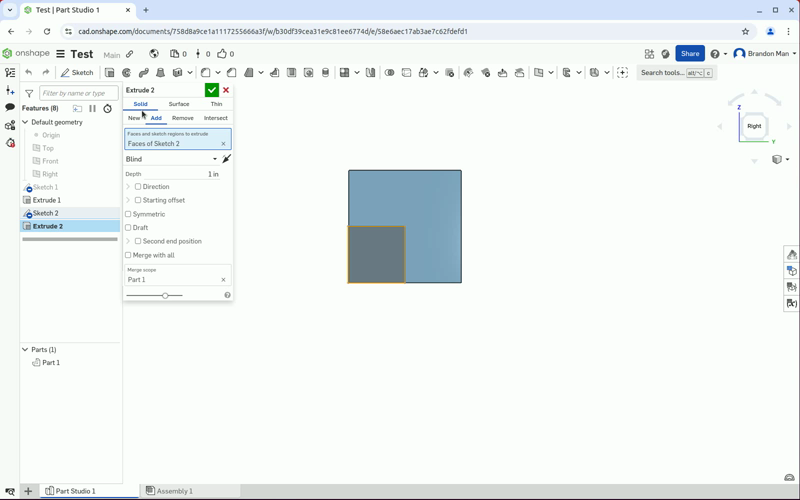
mouse_move(137, 120)
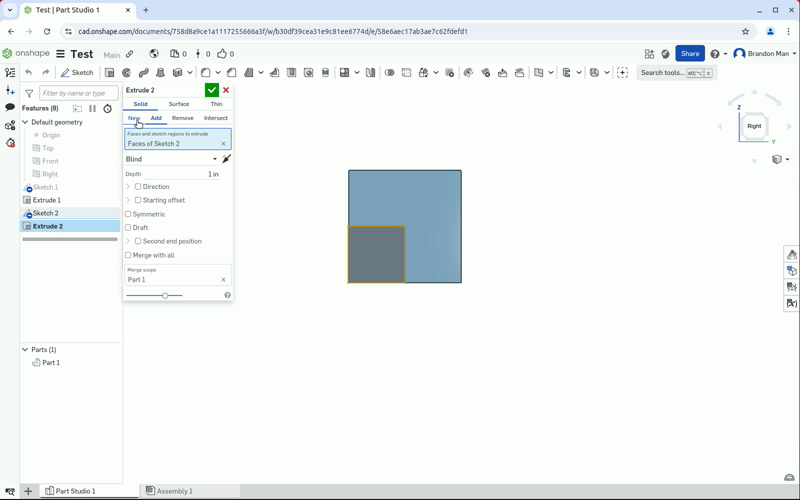
click(137, 120)
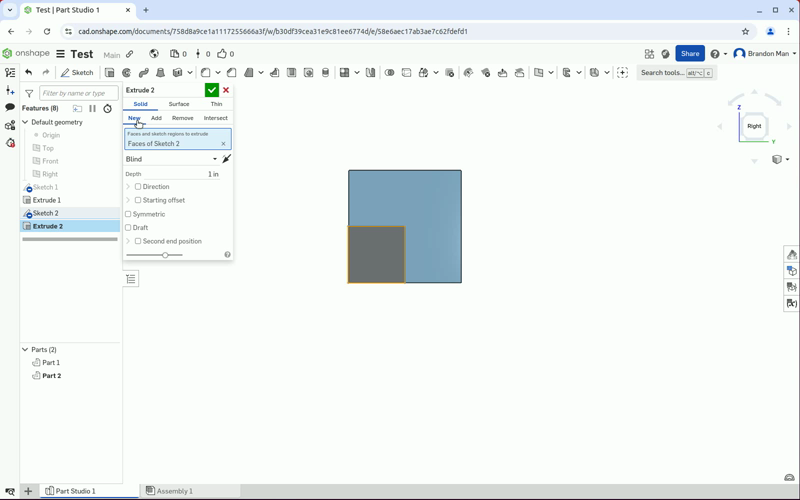
key(tab, 4)
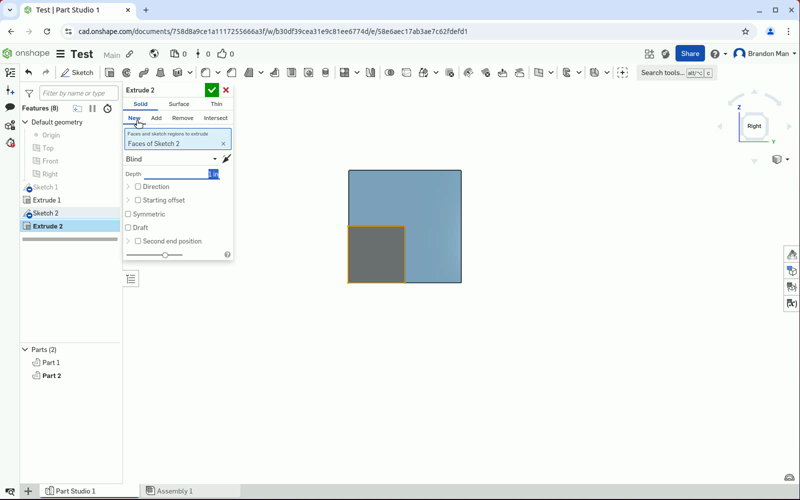
text(11.554)
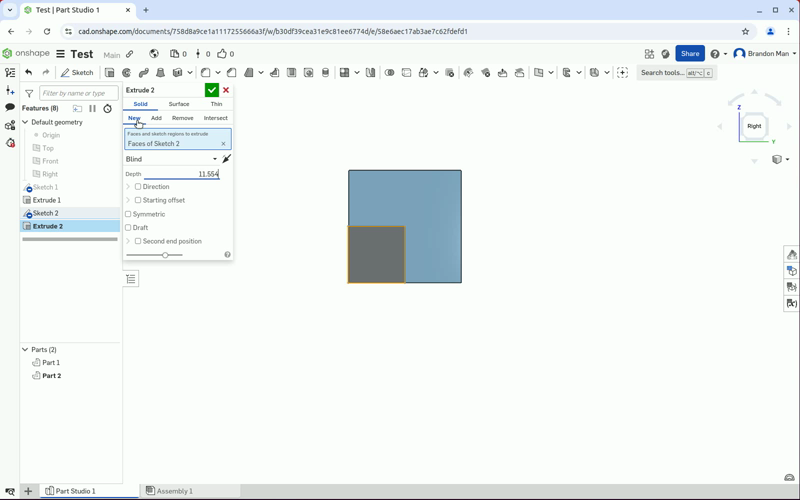
key(enter)
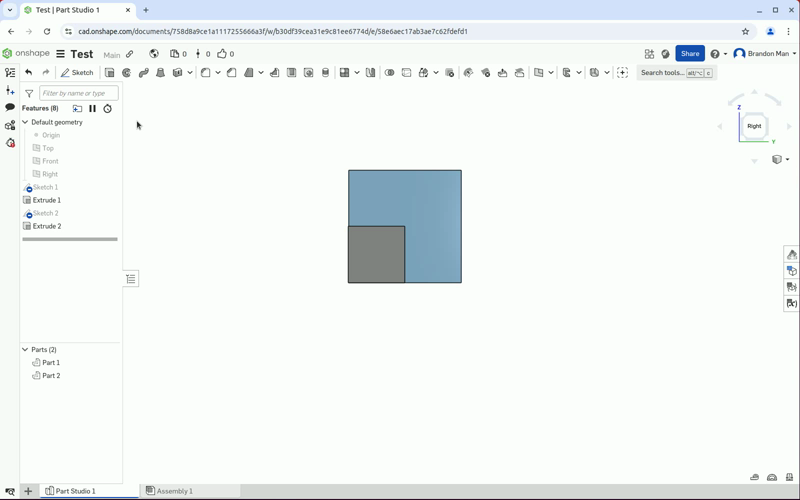
key(shift+h)
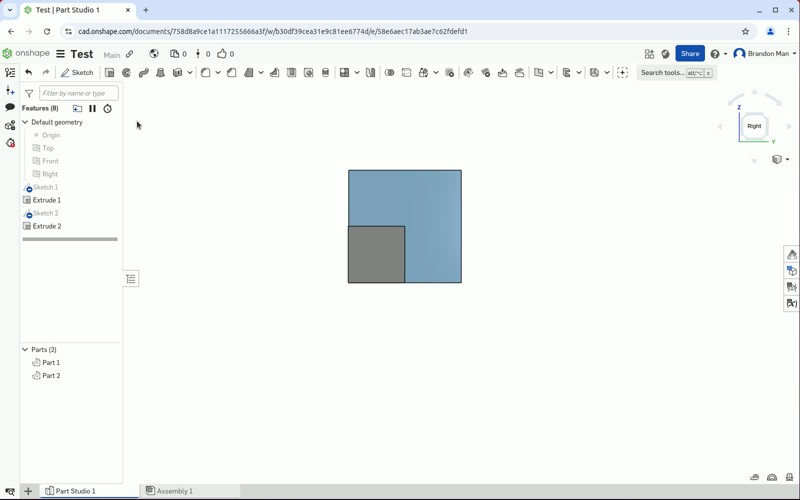
key(shift+h)
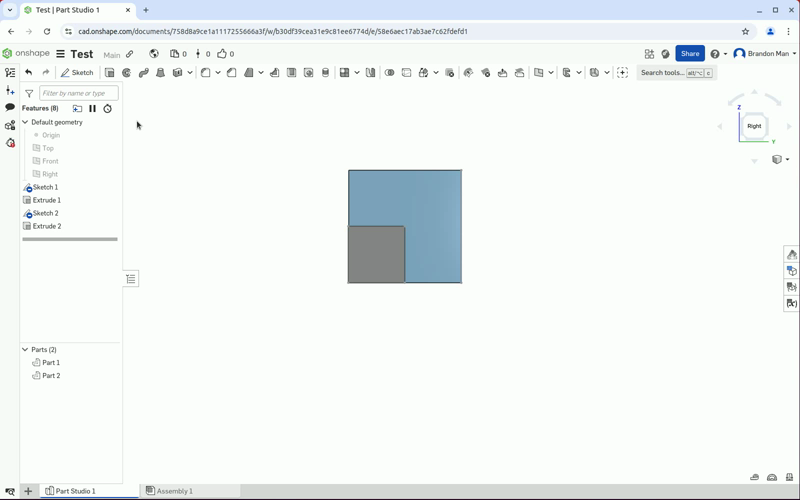
key(shift+7)
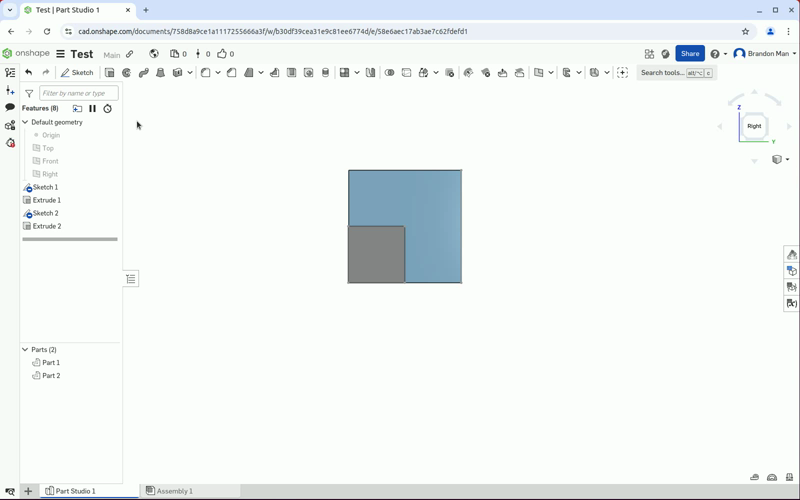
key(right, 2)
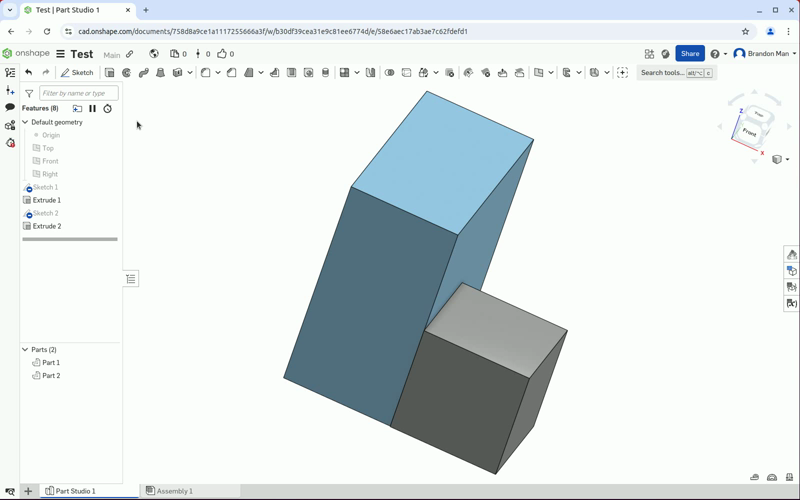
key(down, 2)
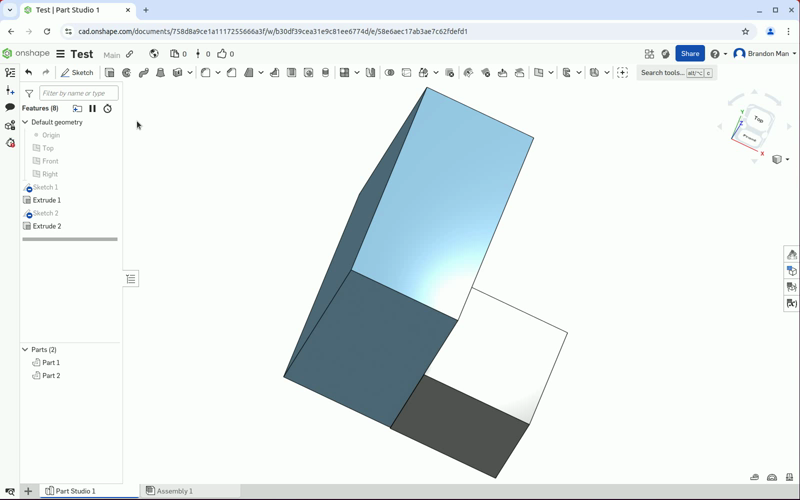
key(up, 2)
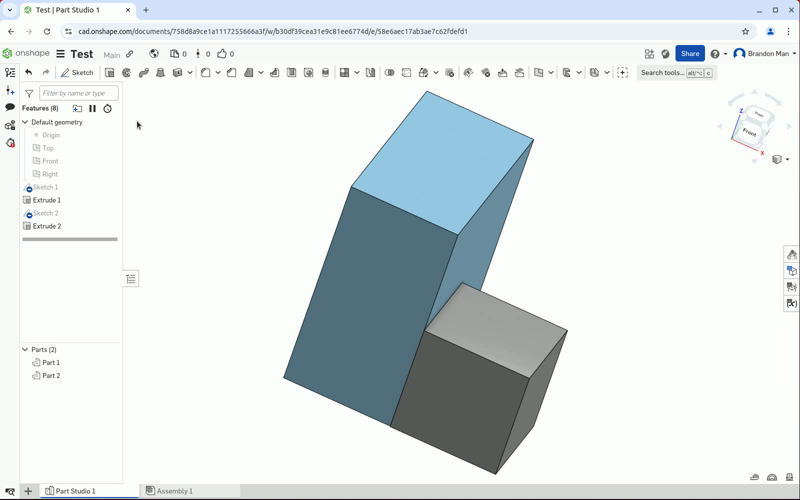
key(left, 2)
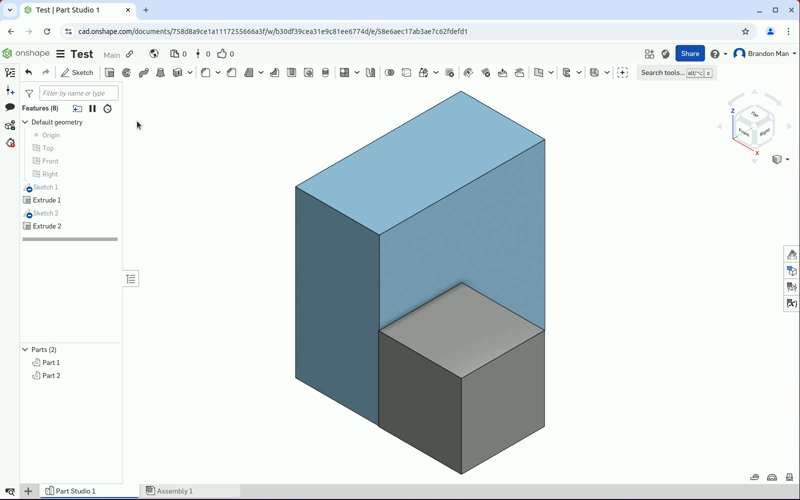
mouse_move(73, 189)
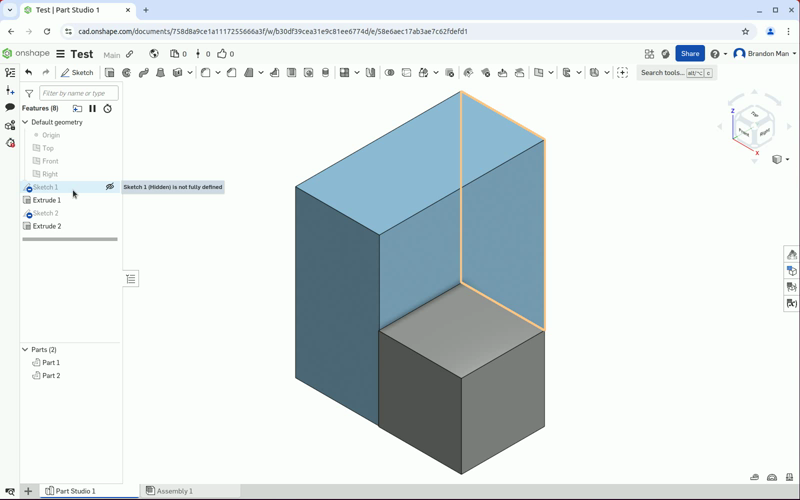
click(73, 189)